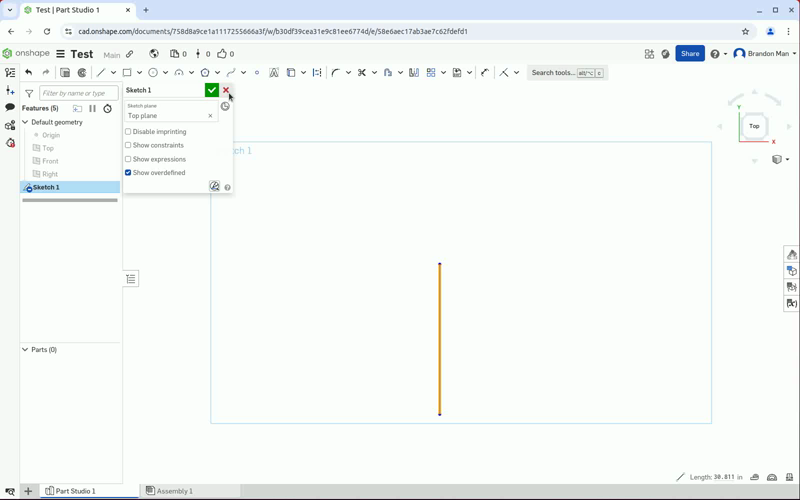
key(shift+h)
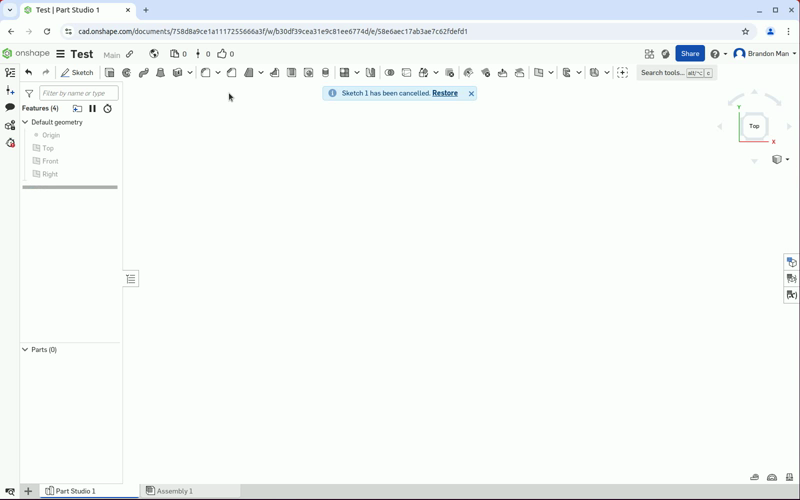
mouse_move(73, 352)
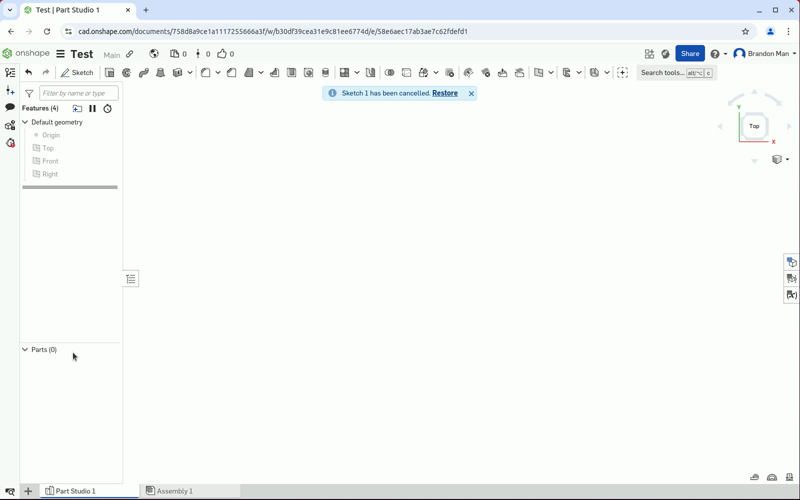
key(y)
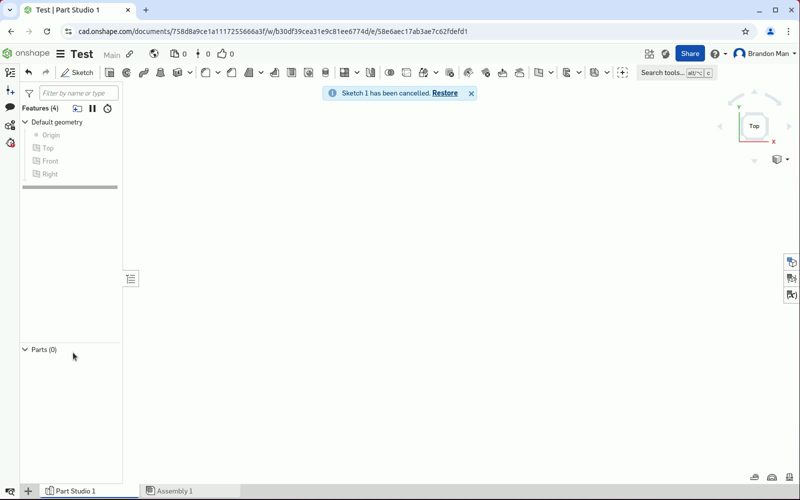
key(shift+p)
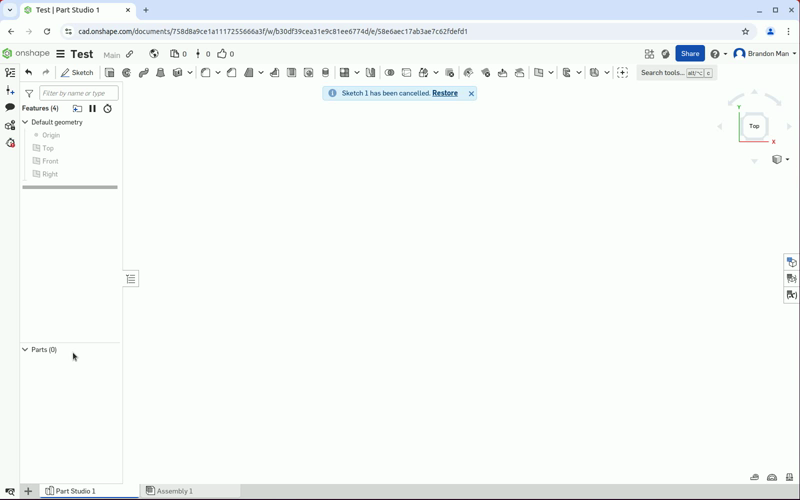
key(space)
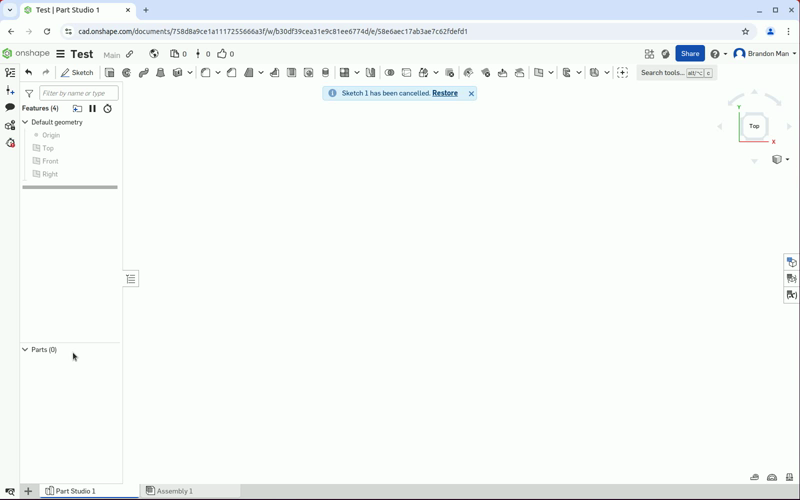
key_down(shift)
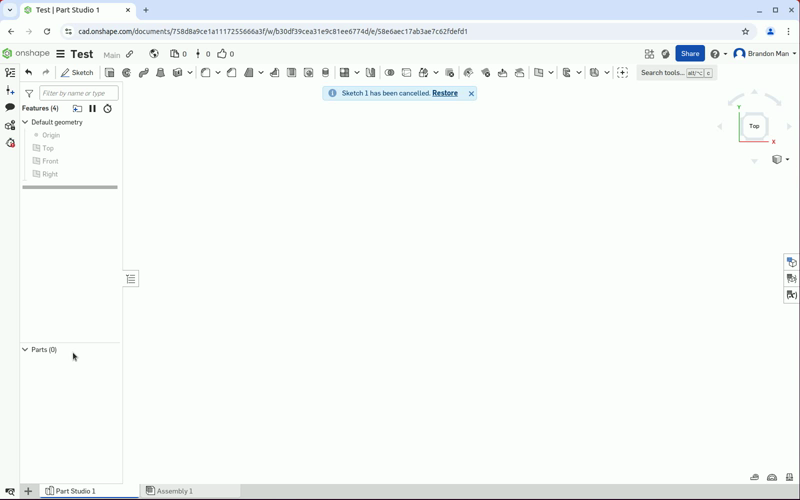
key(up)
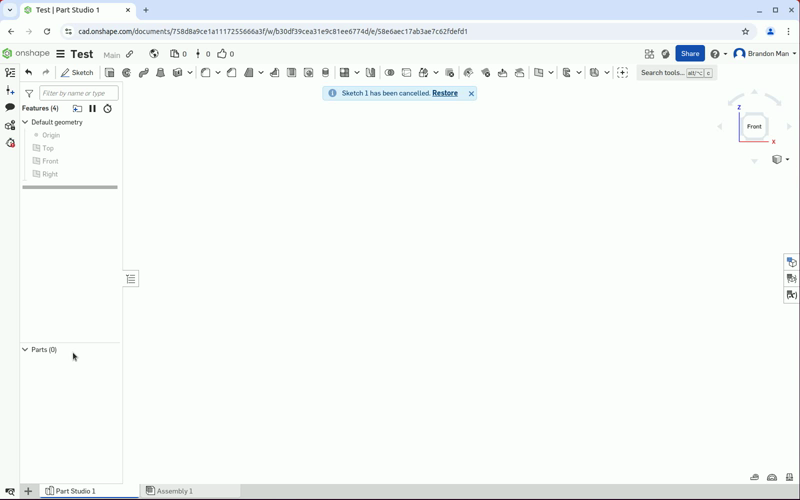
key_up(shift)
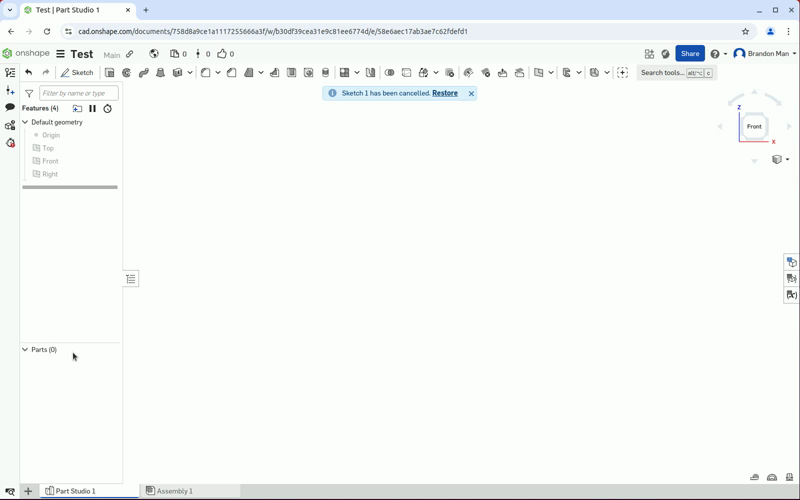
mouse_move(73, 352)
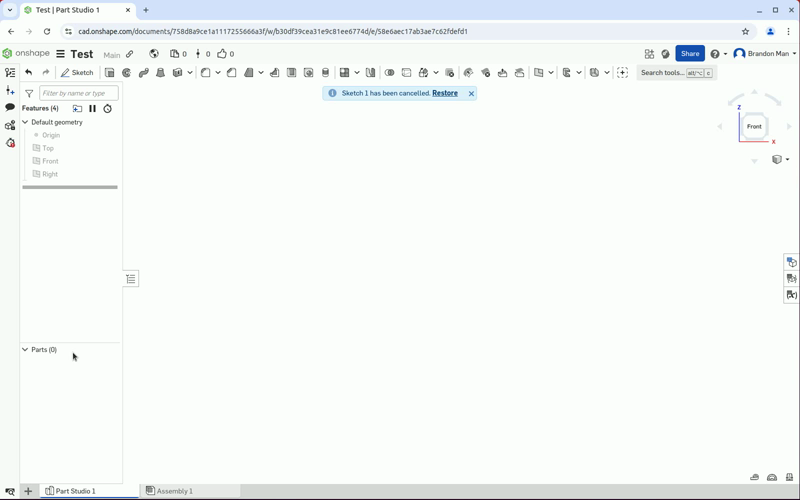
key(shift+y)
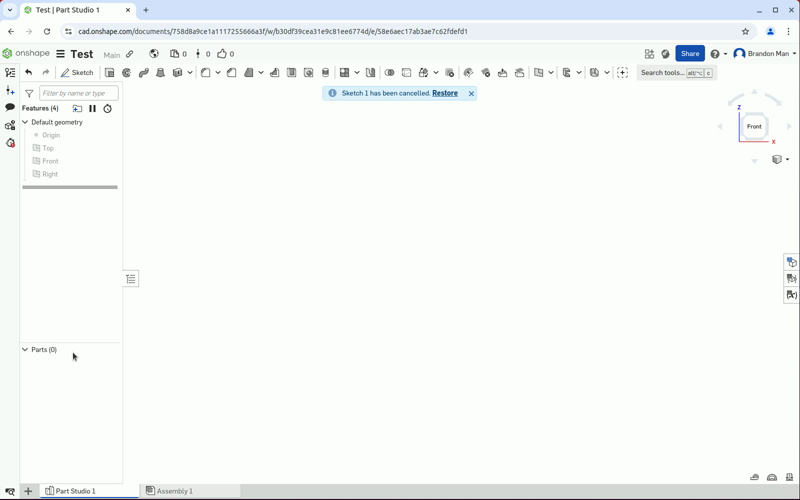
key(shift+s)
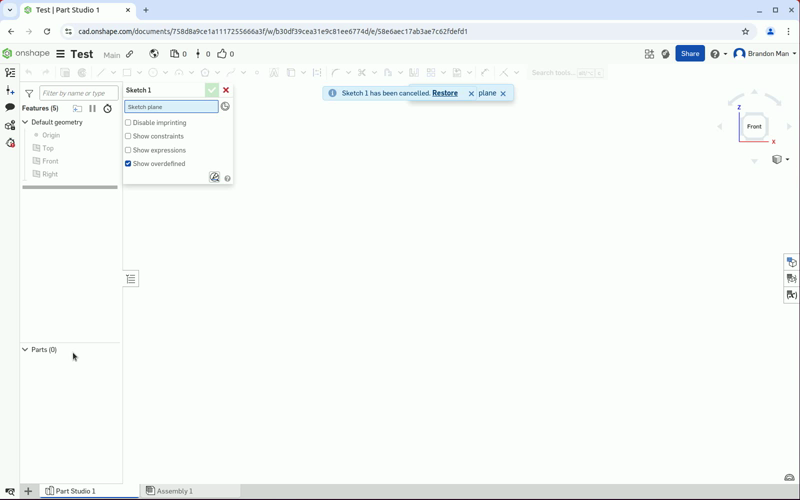
mouse_move(73, 163)
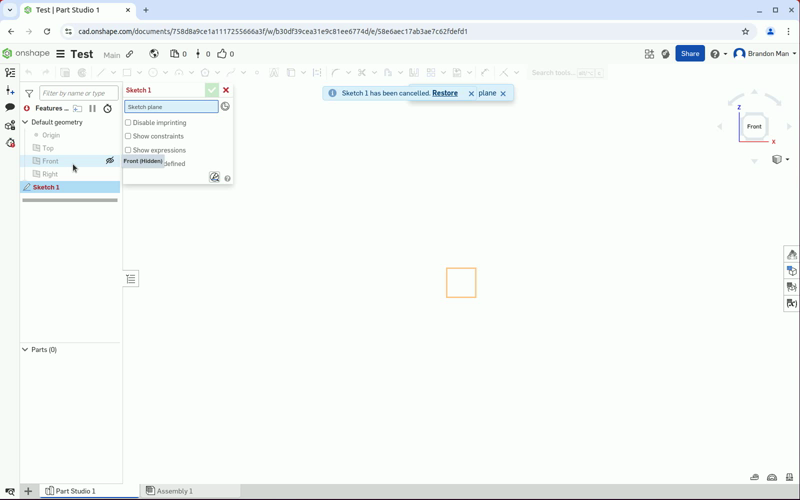
click(73, 163)
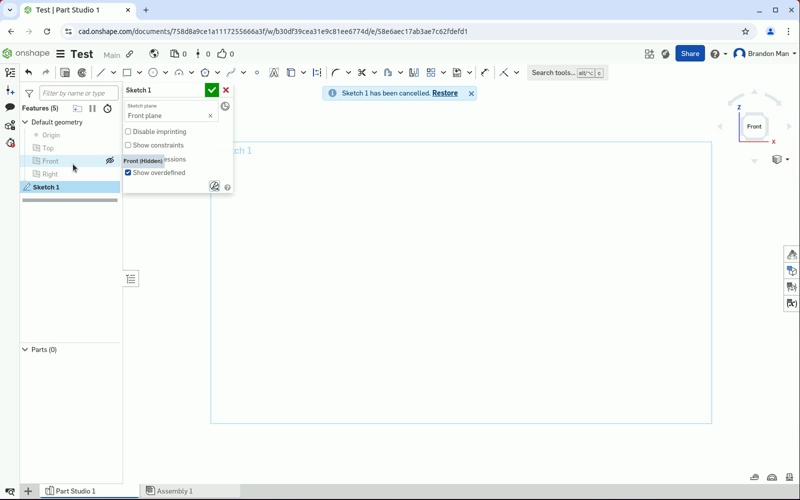
mouse_move(73, 352)
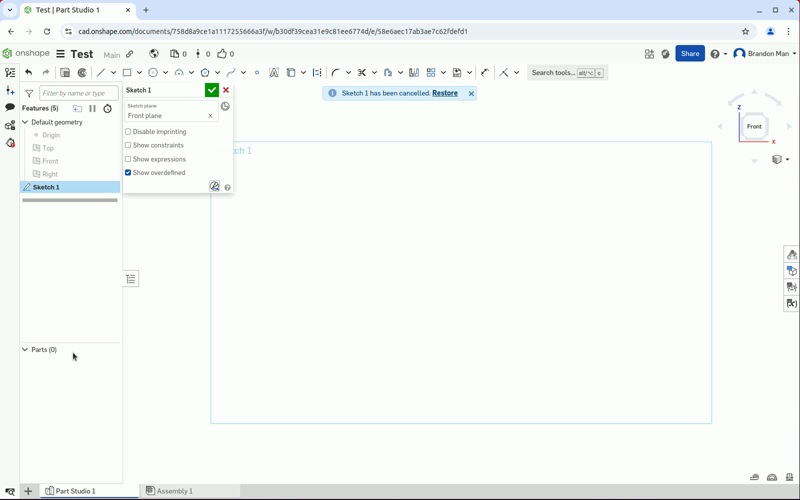
key(y)
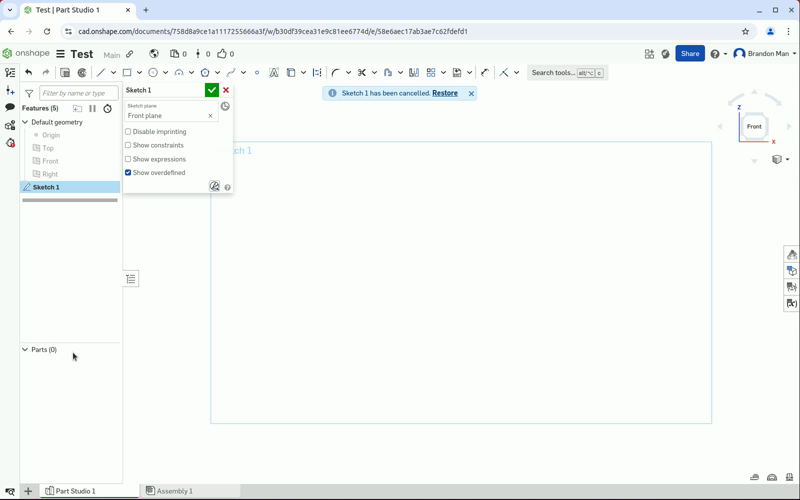
key(l)
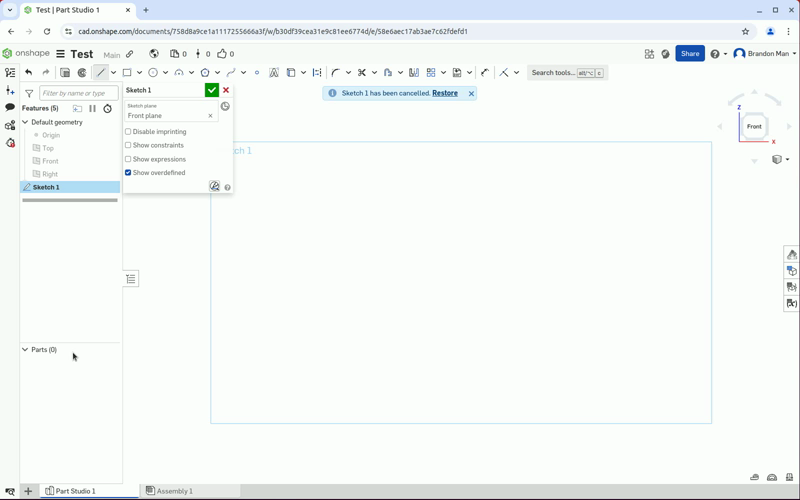
key_down(shift)
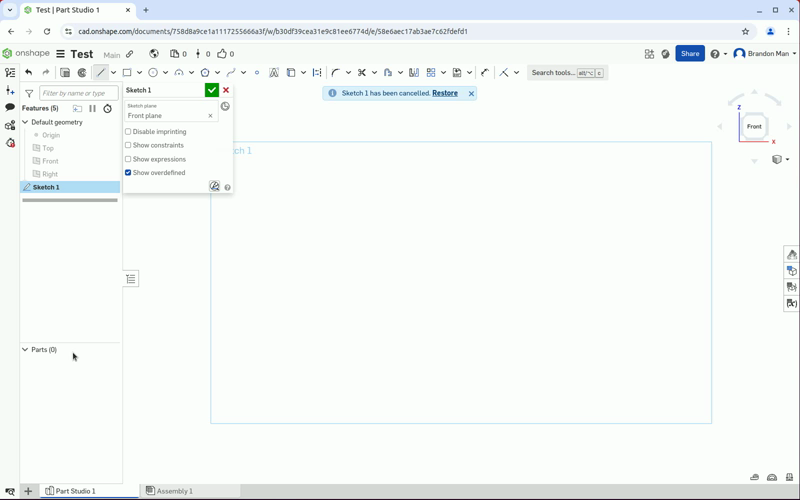
mouse_move(430, 395)
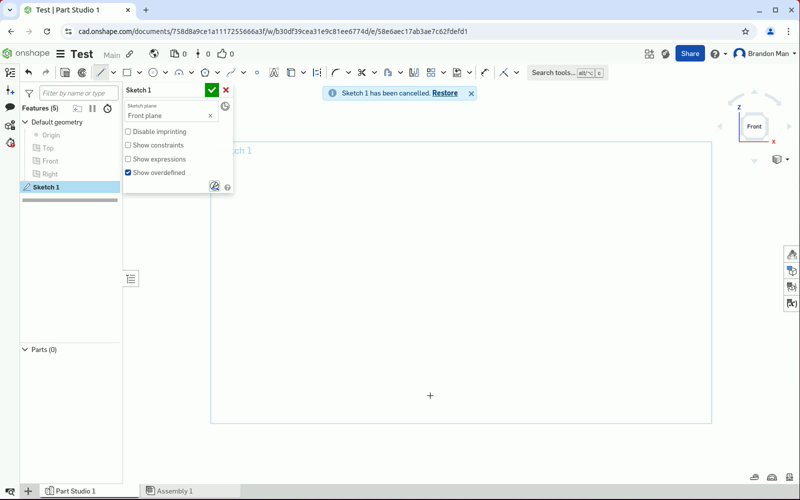
click(430, 395)
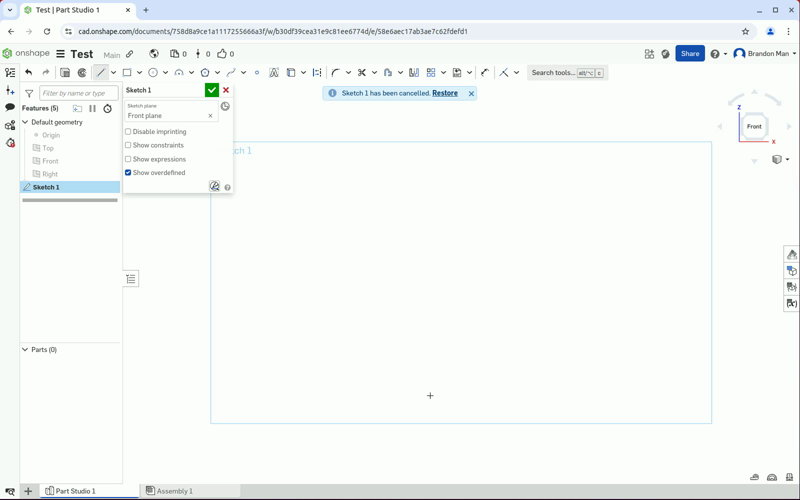
key_up(shift)
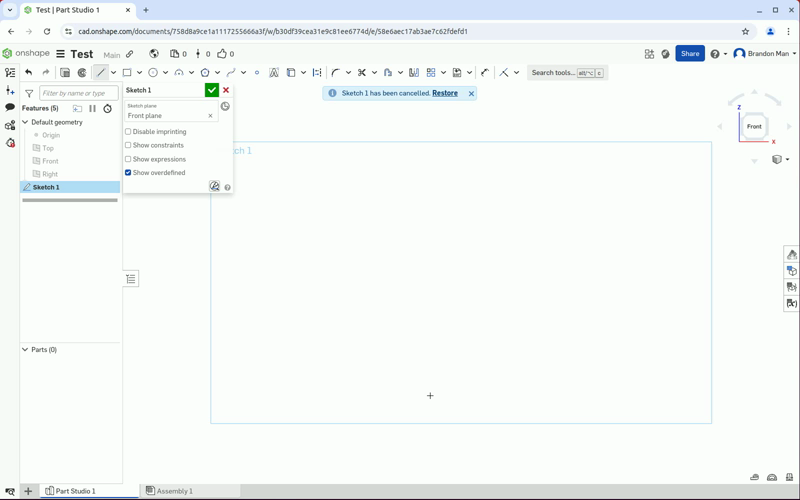
key_down(shift)
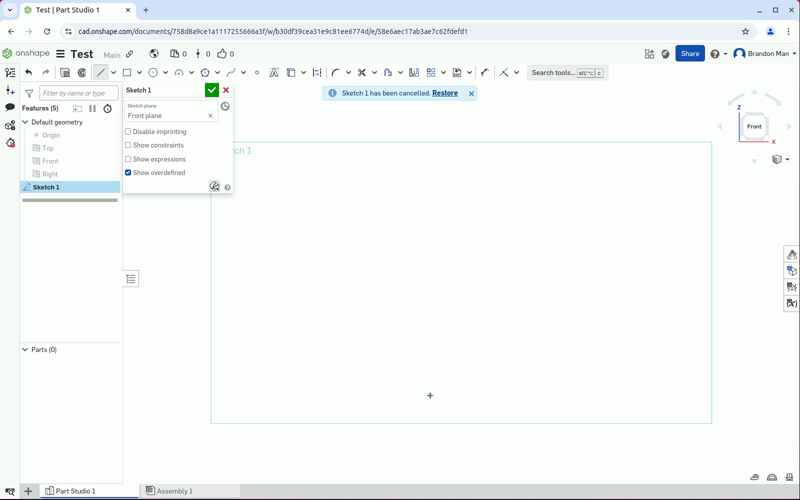
mouse_move(495, 395)
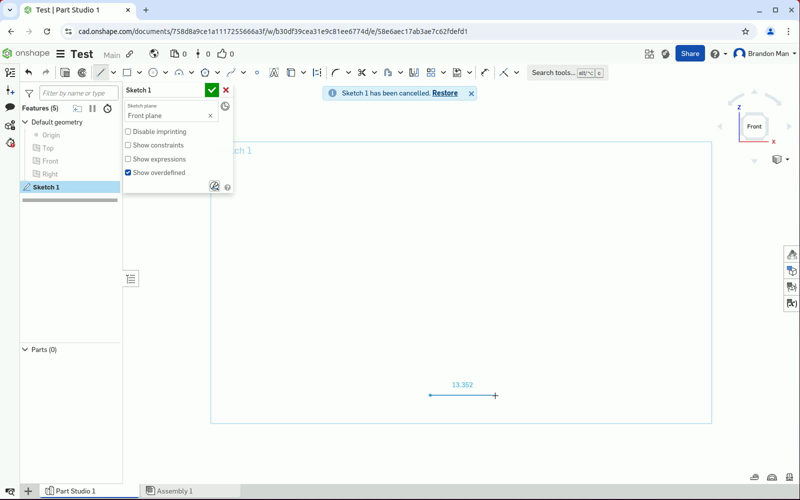
click(495, 395)
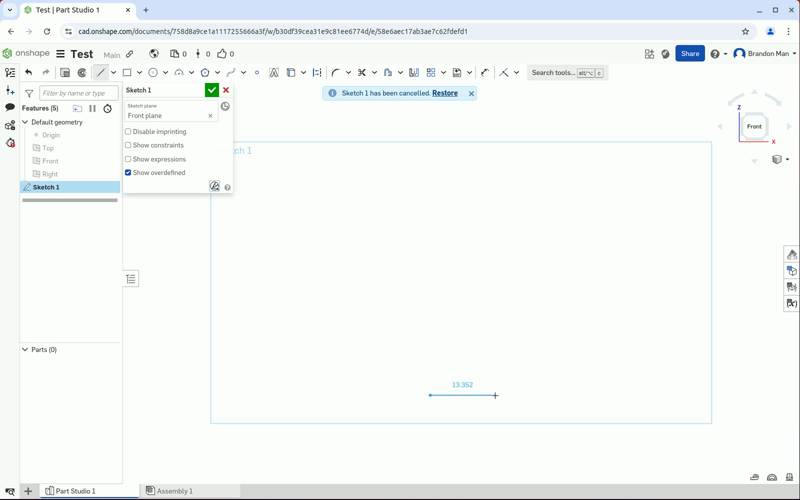
key_up(shift)
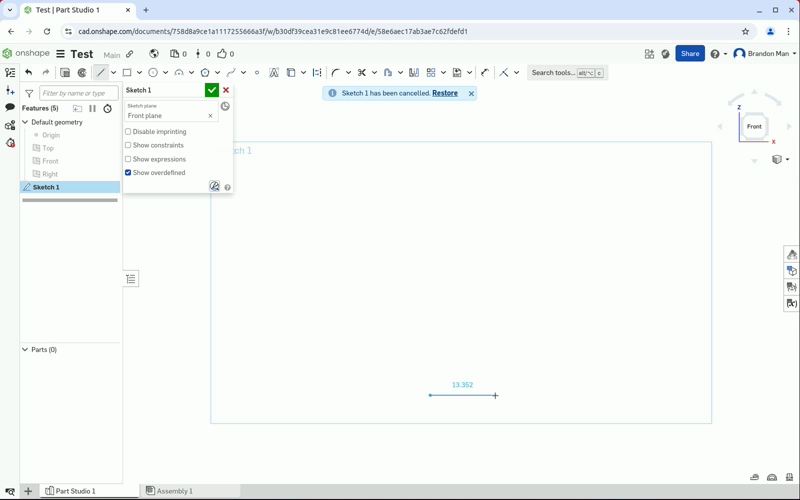
key_down(shift)
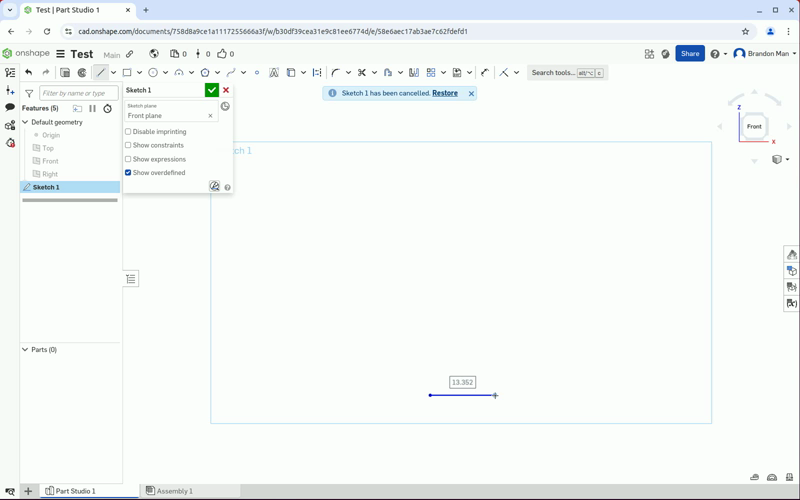
mouse_move(495, 321)
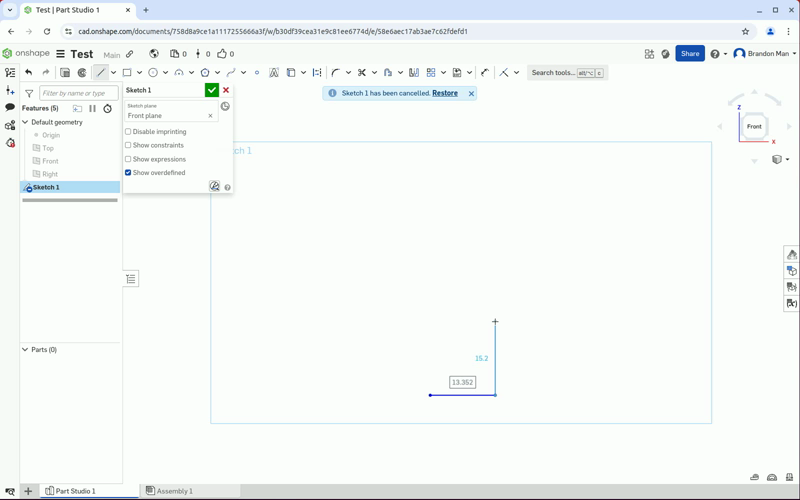
click(495, 321)
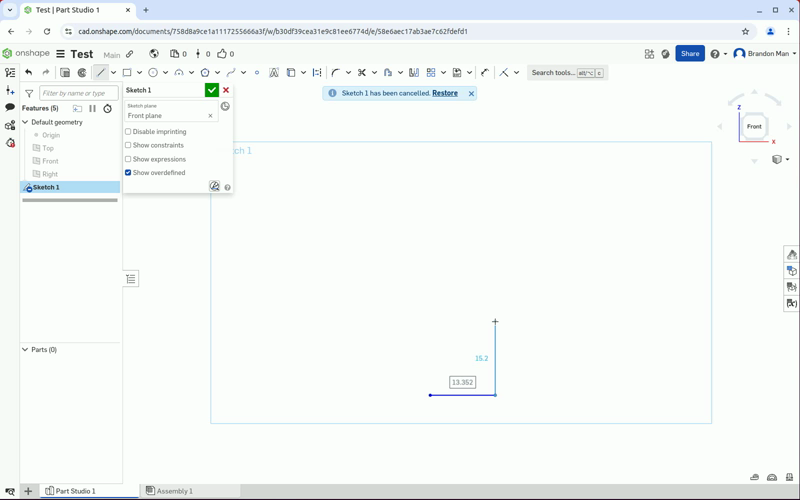
key_up(shift)
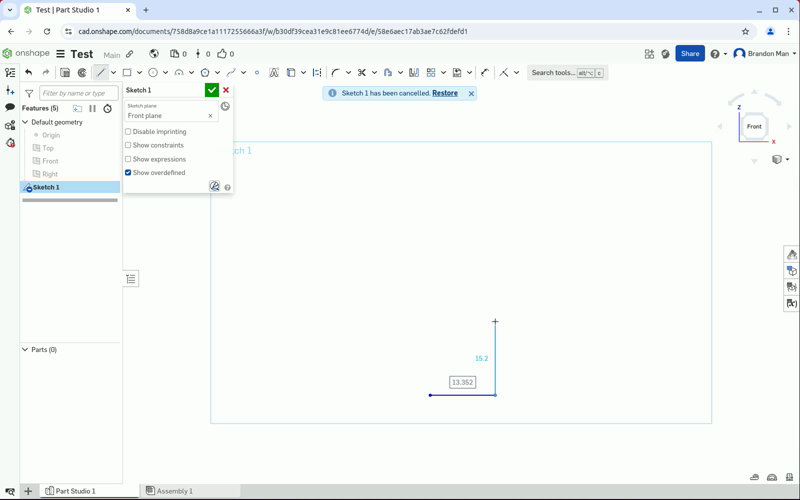
key_down(shift)
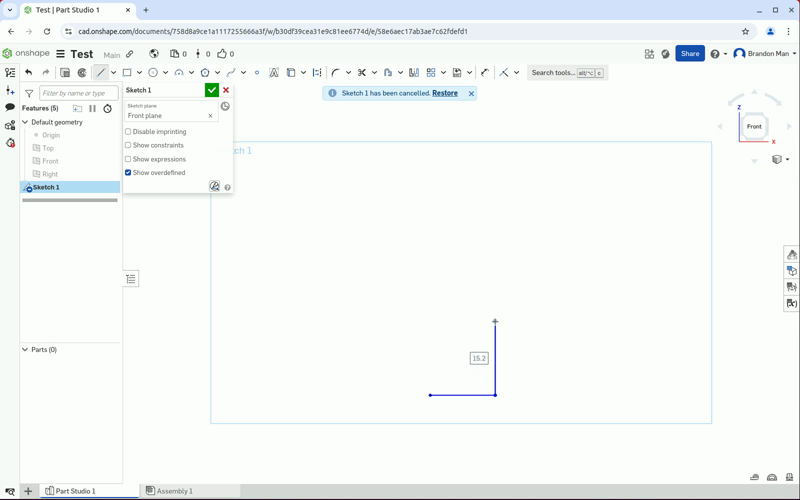
mouse_move(430, 321)
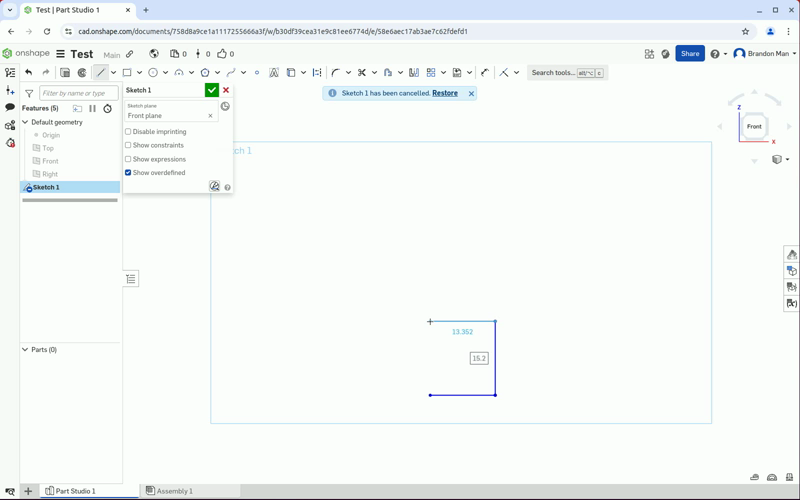
click(430, 321)
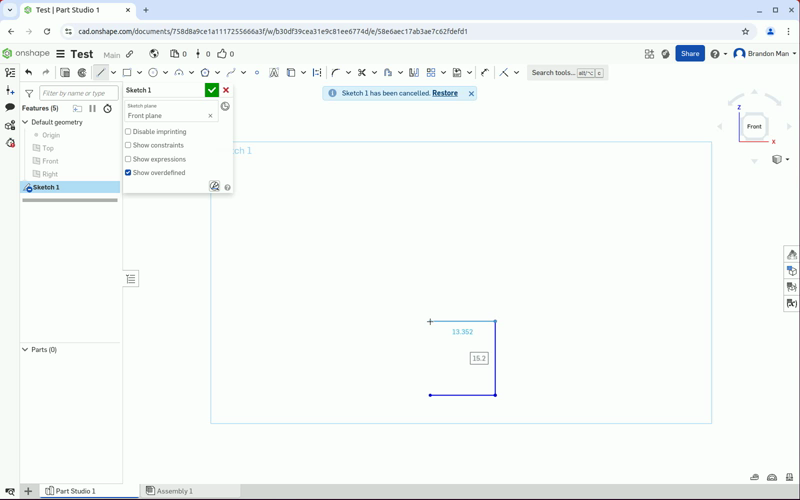
key_up(shift)
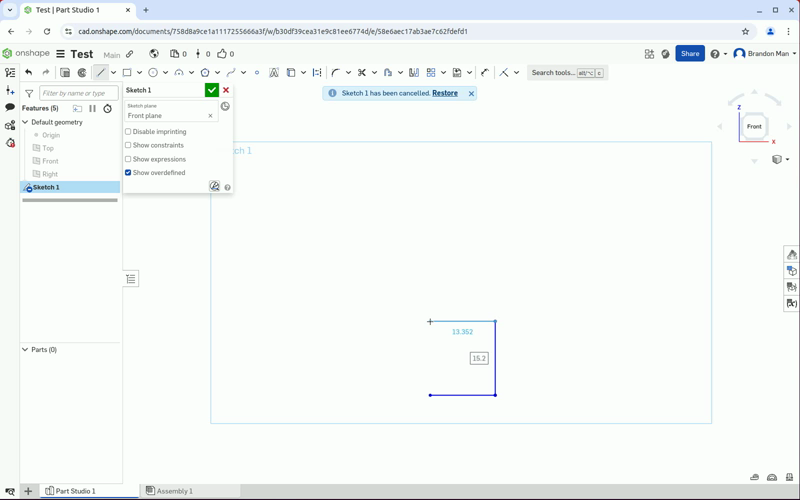
key_down(shift)
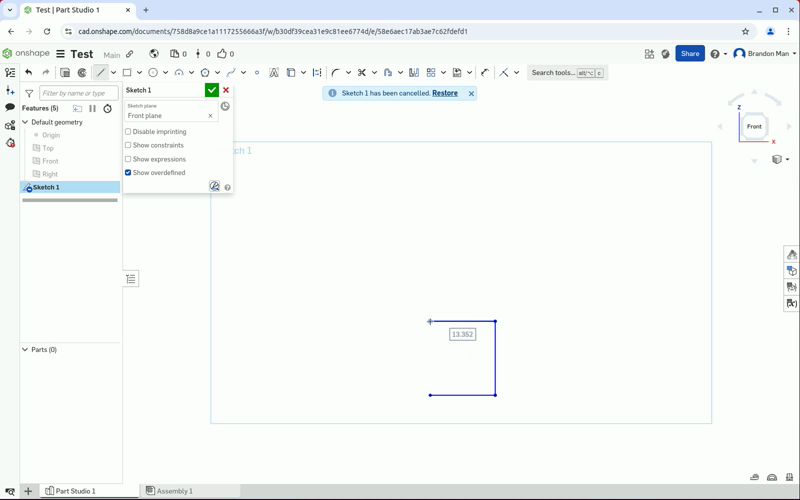
mouse_move(430, 395)
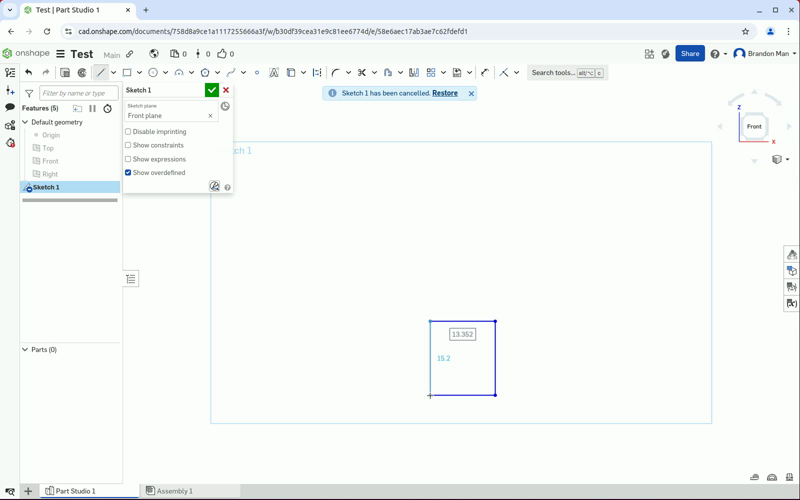
key_up(shift)
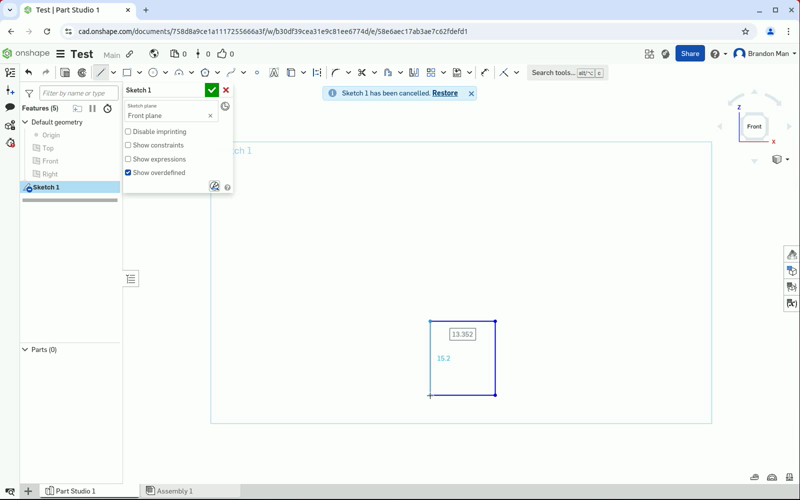
click(430, 395)
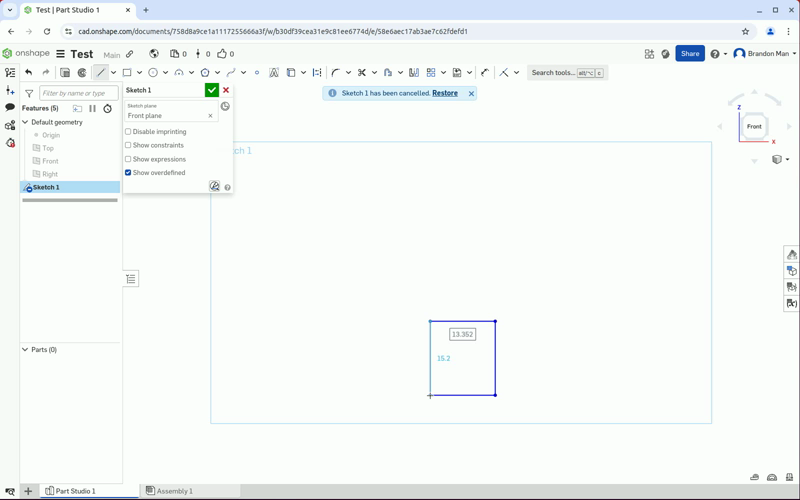
key(esc)
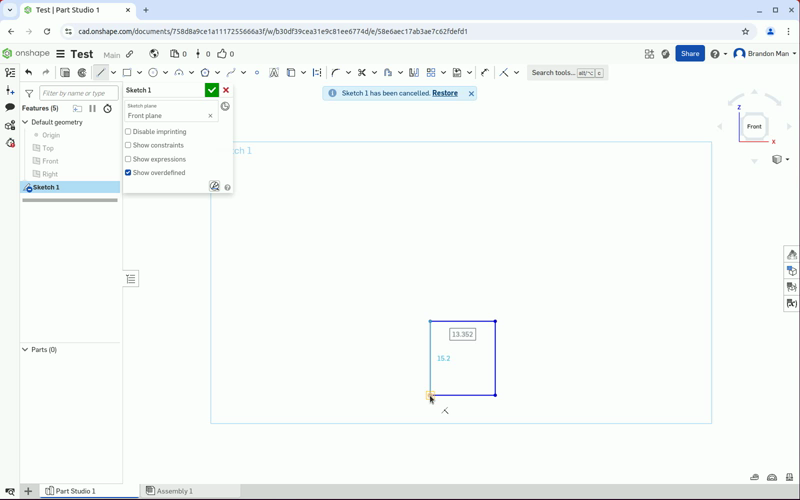
mouse_move(490, 370)
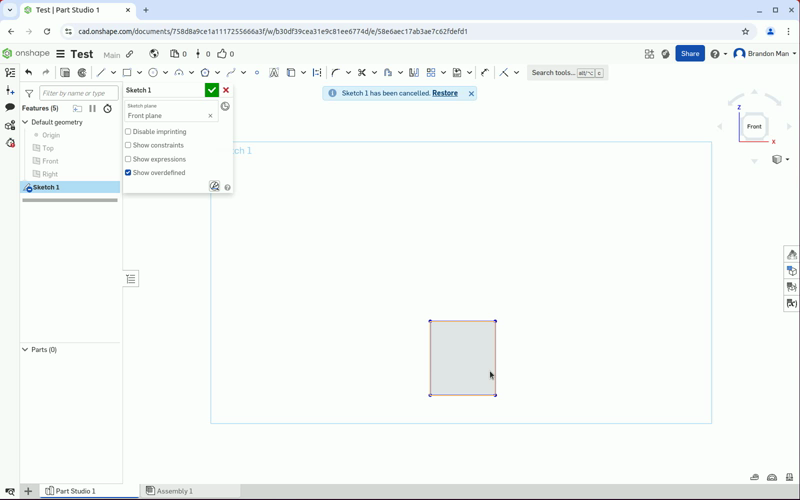
click(490, 370)
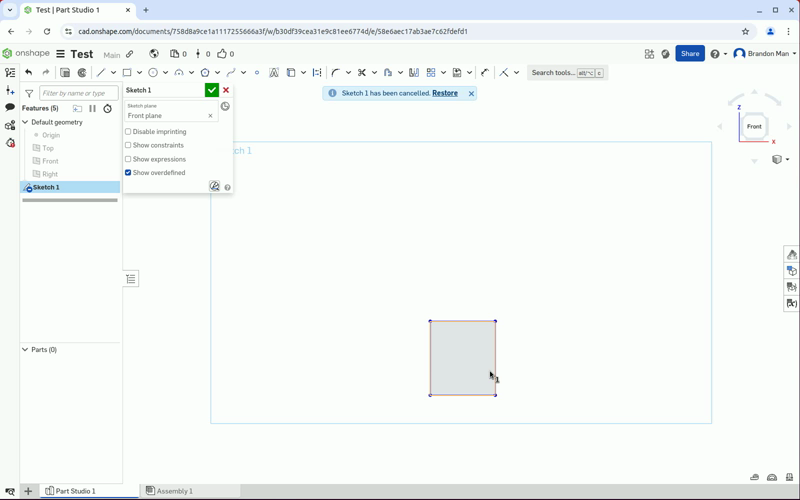
mouse_move(73, 352)
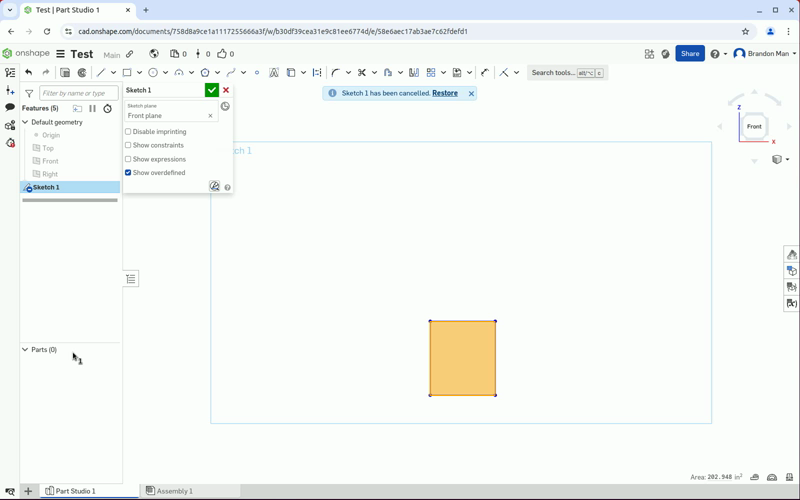
key(shift+y)
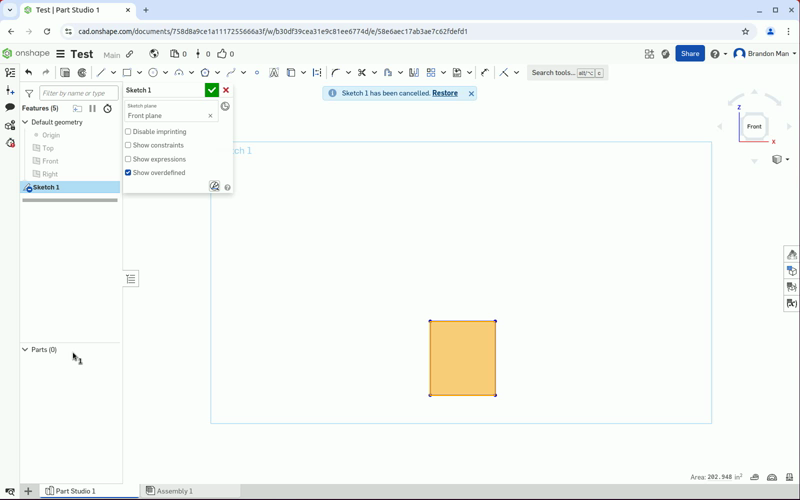
key(shift+e)
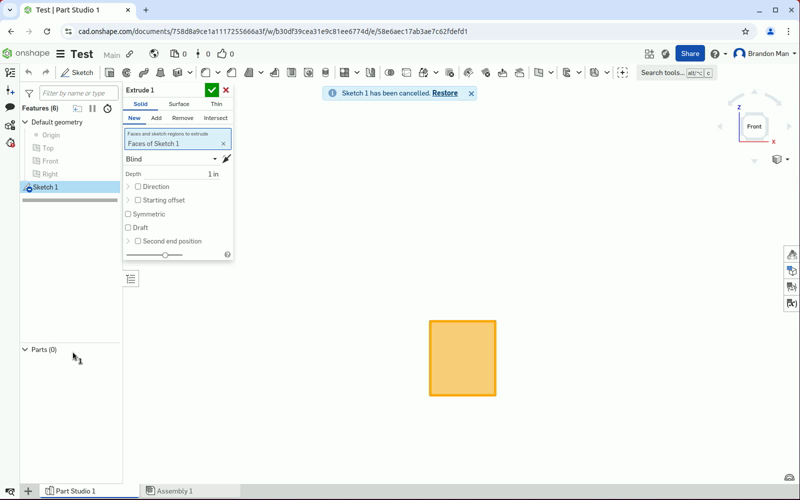
mouse_move(143, 106)
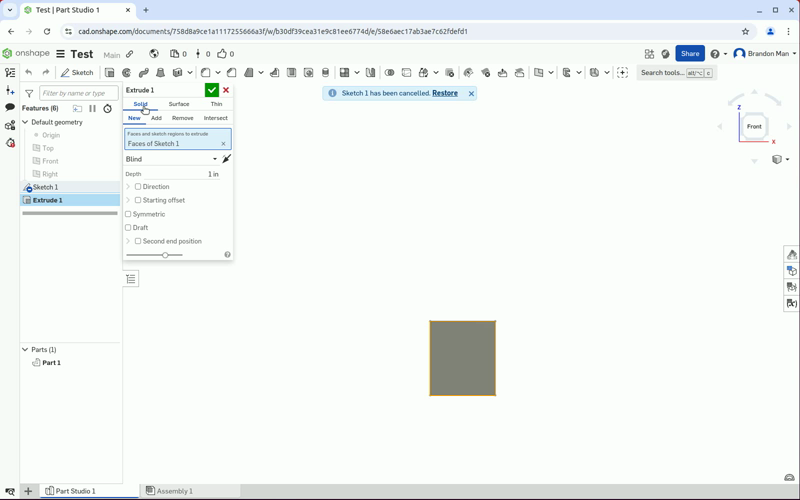
click(143, 106)
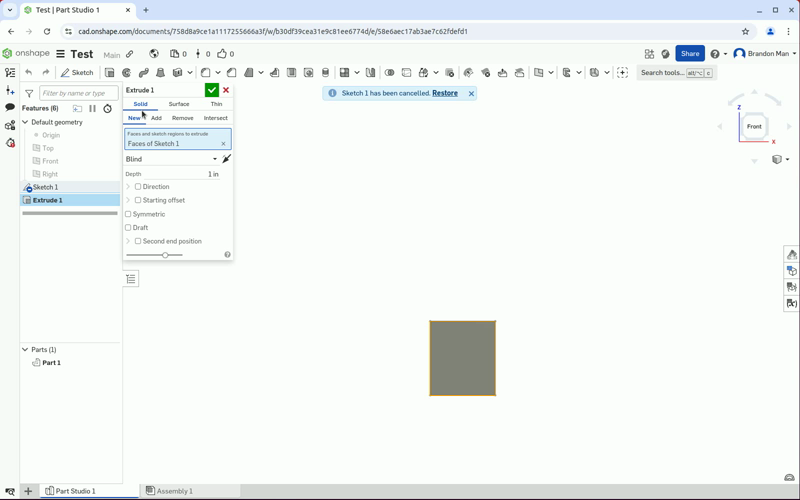
mouse_move(137, 120)
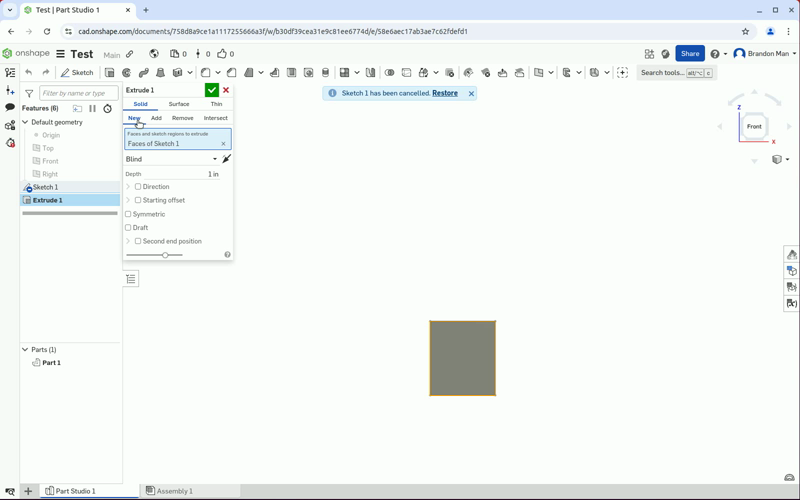
click(137, 120)
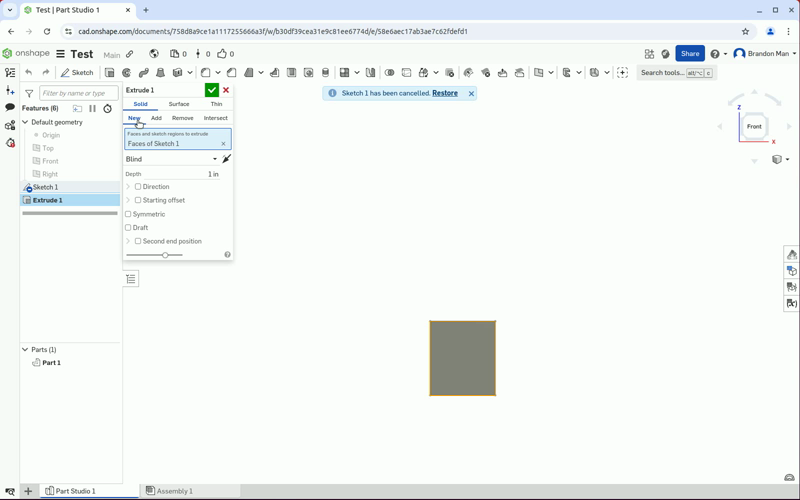
key(tab, 4)
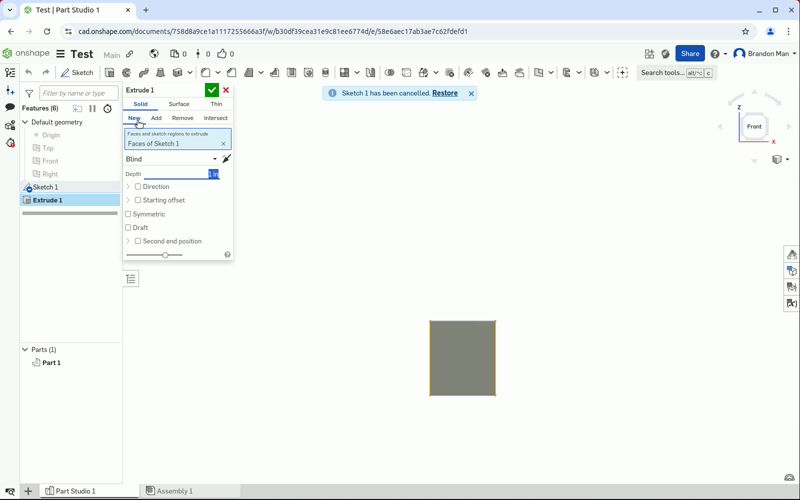
text(11.795)
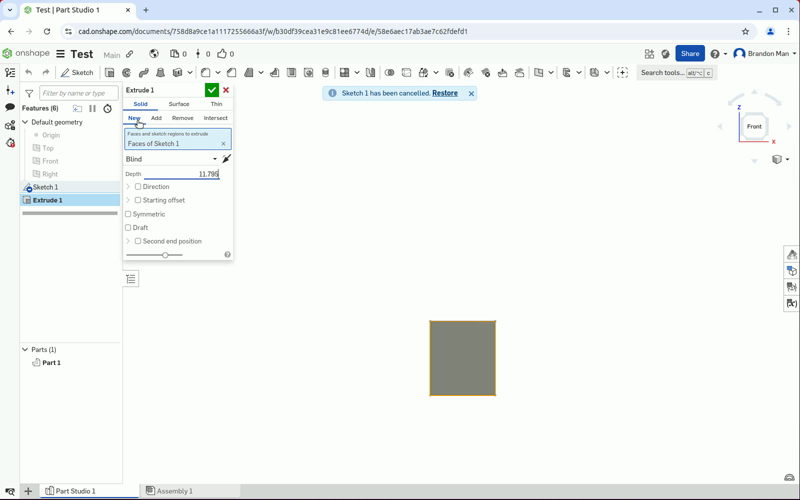
key(enter)
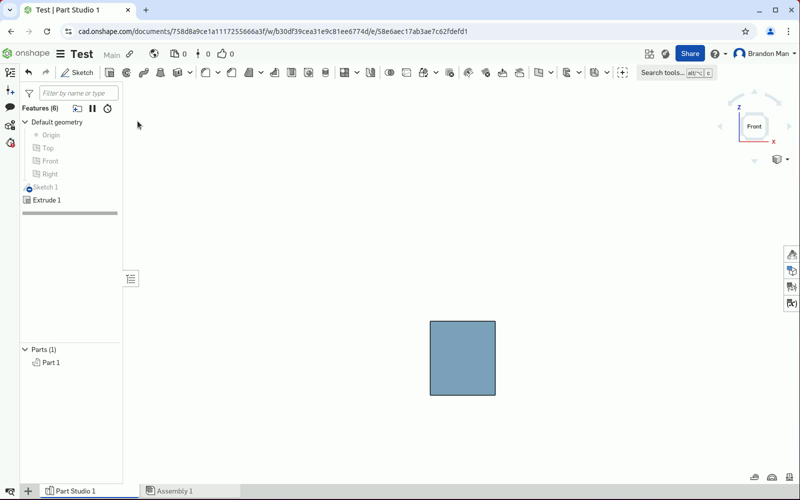
key(shift+h)
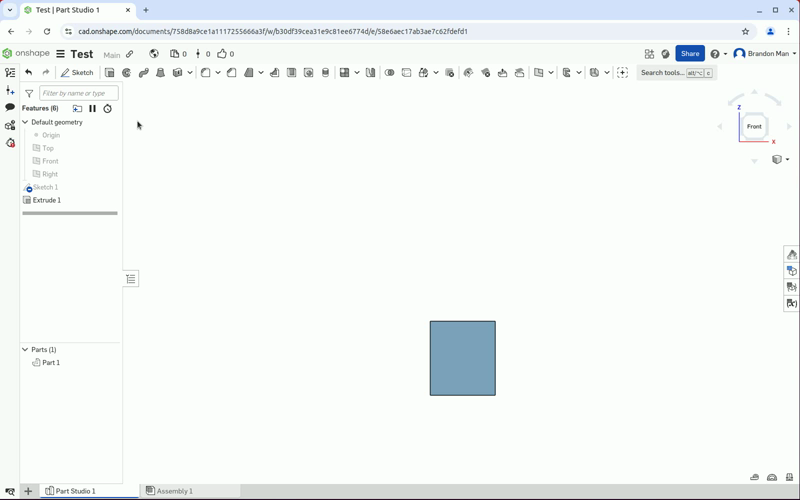
key(shift+h)
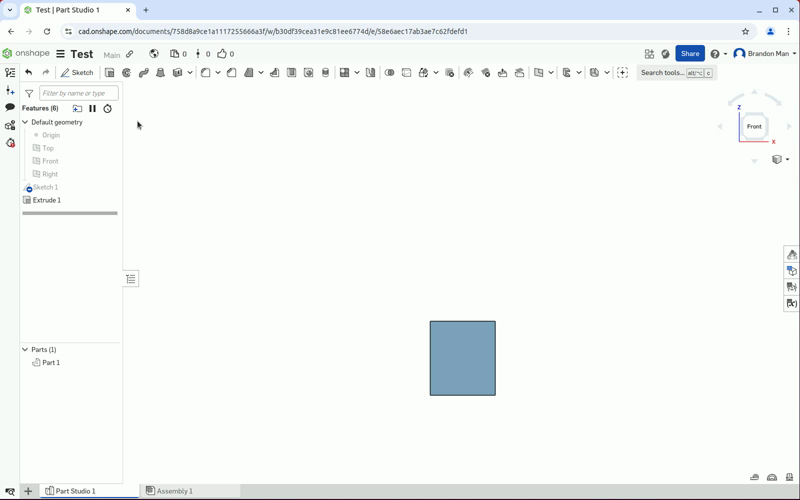
mouse_move(73, 189)
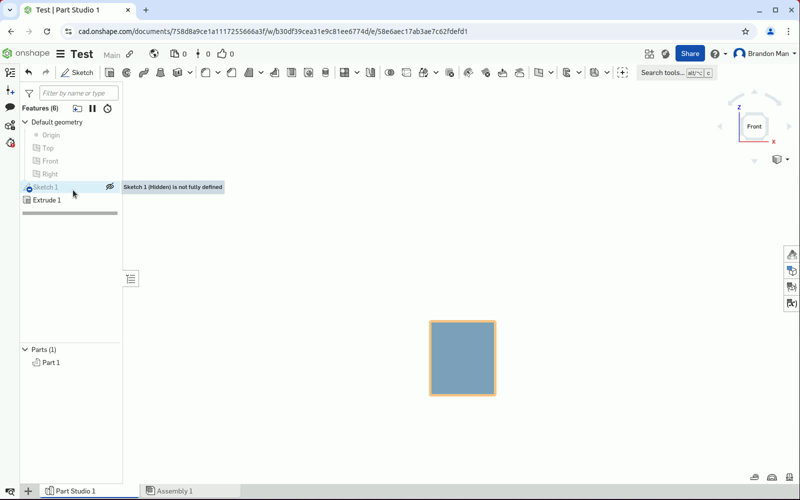
click(73, 189)
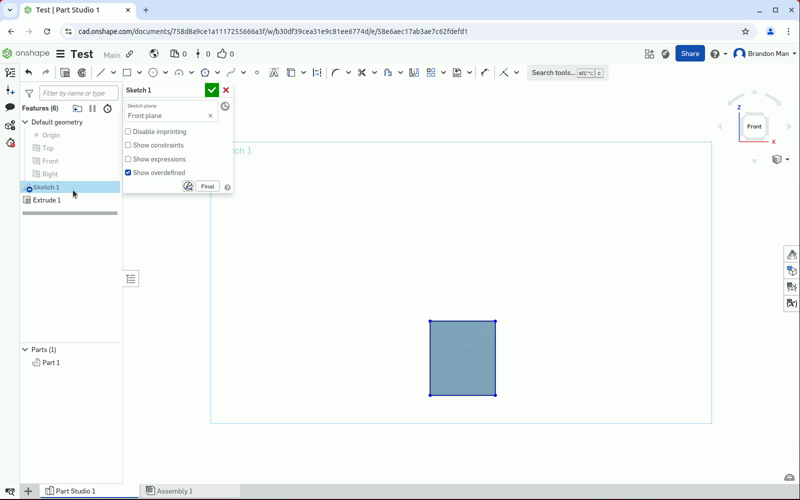
mouse_move(229, 92)
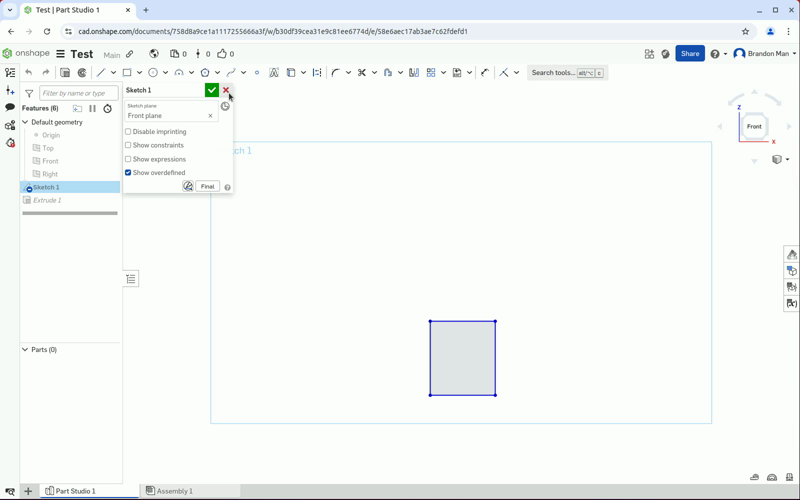
click(229, 92)
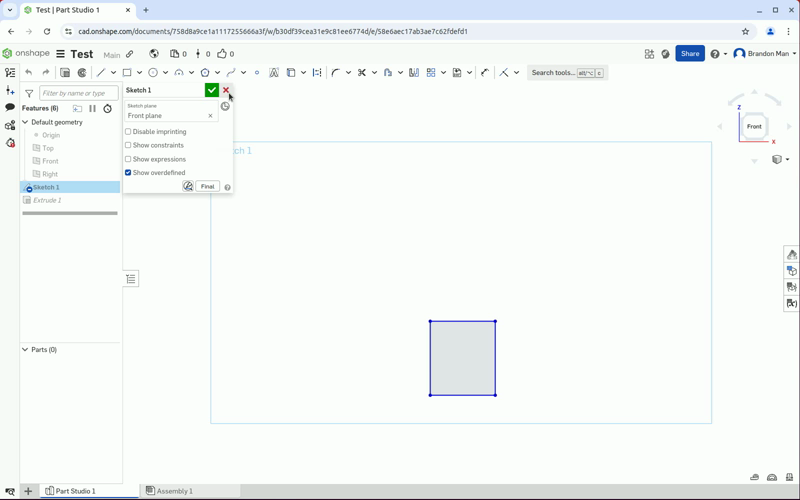
key(shift+s)
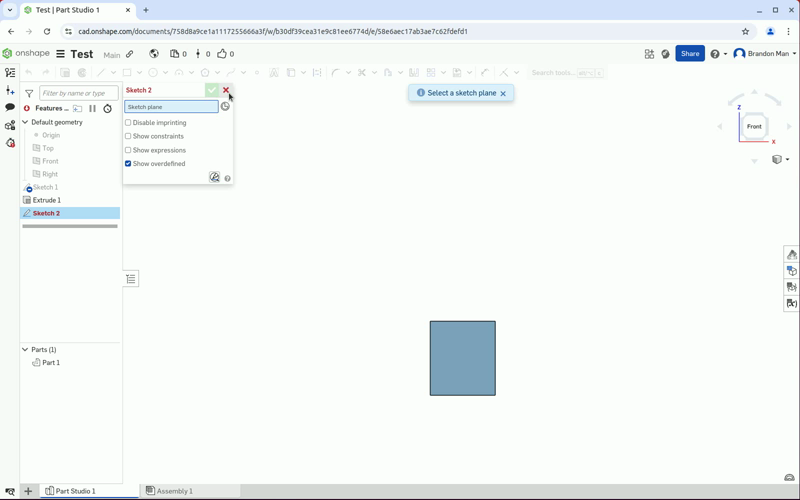
mouse_move(73, 163)
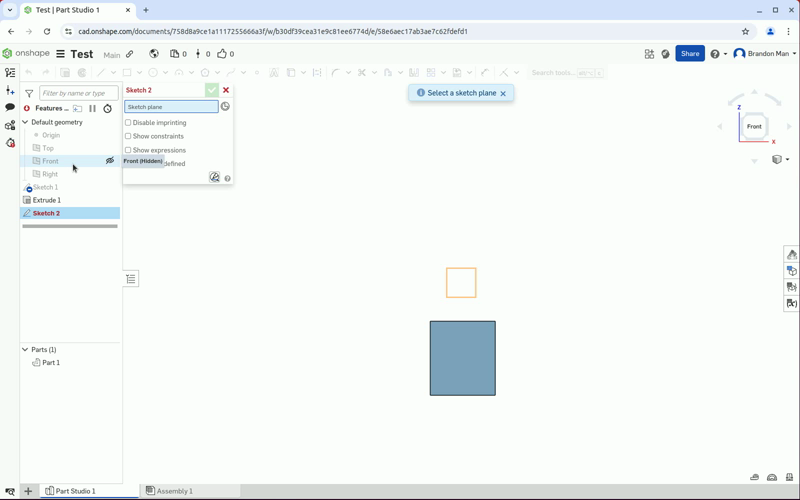
click(73, 163)
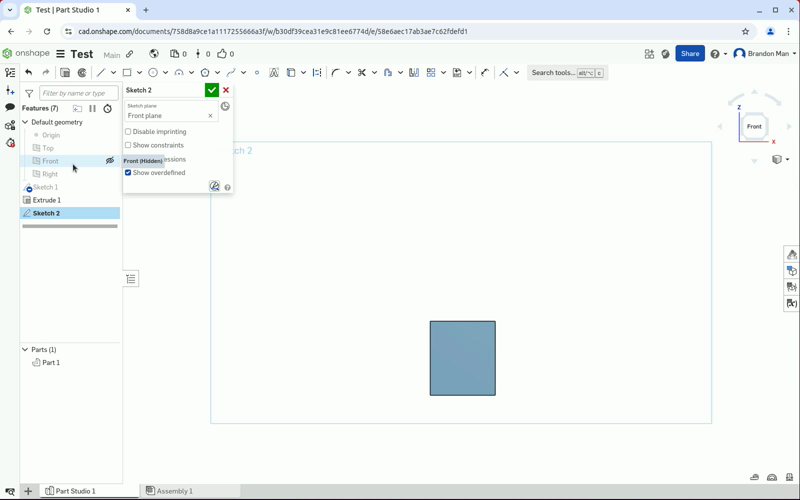
mouse_move(73, 352)
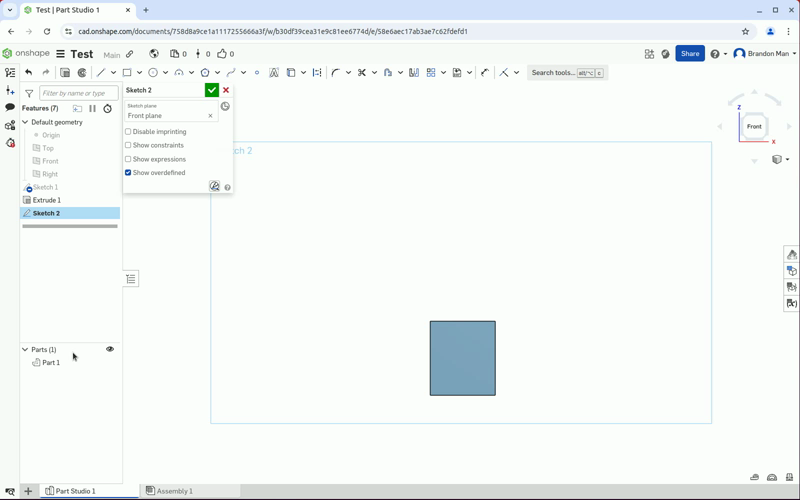
key(y)
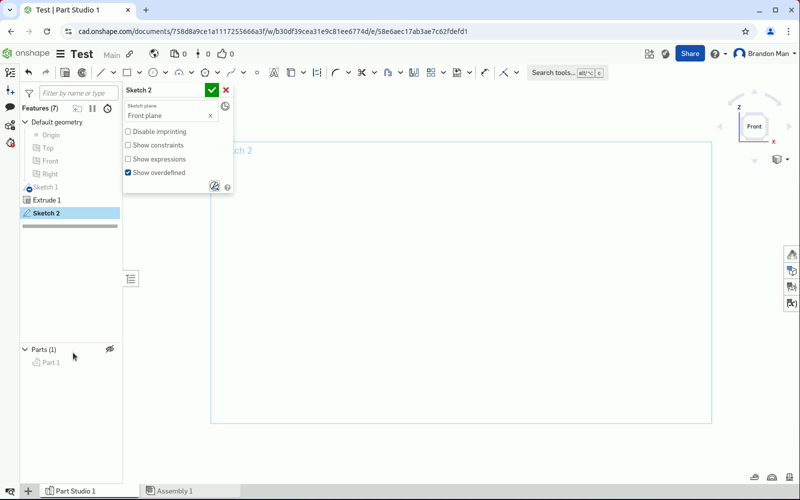
key(l)
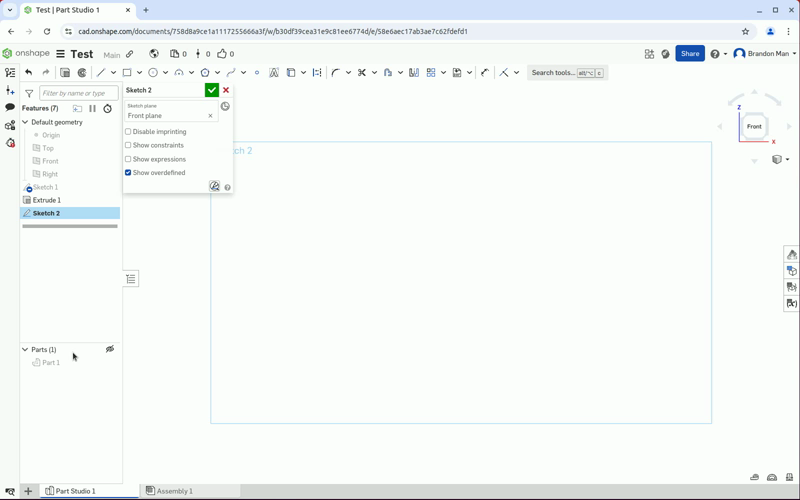
key_down(shift)
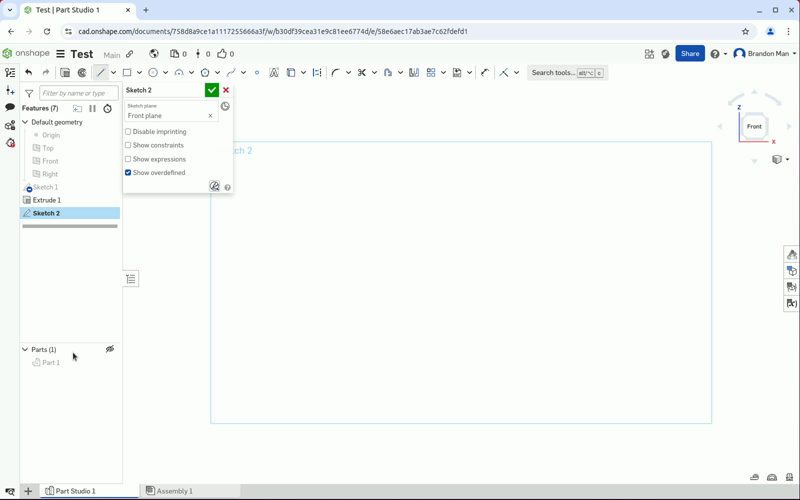
mouse_move(438, 195)
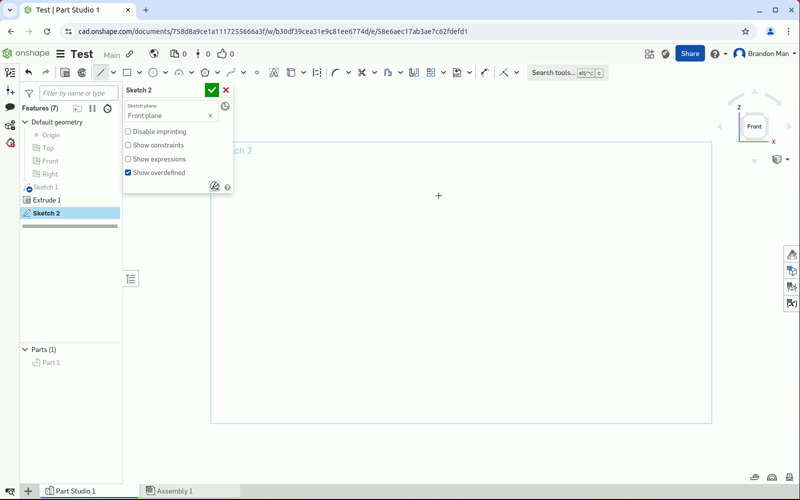
click(438, 195)
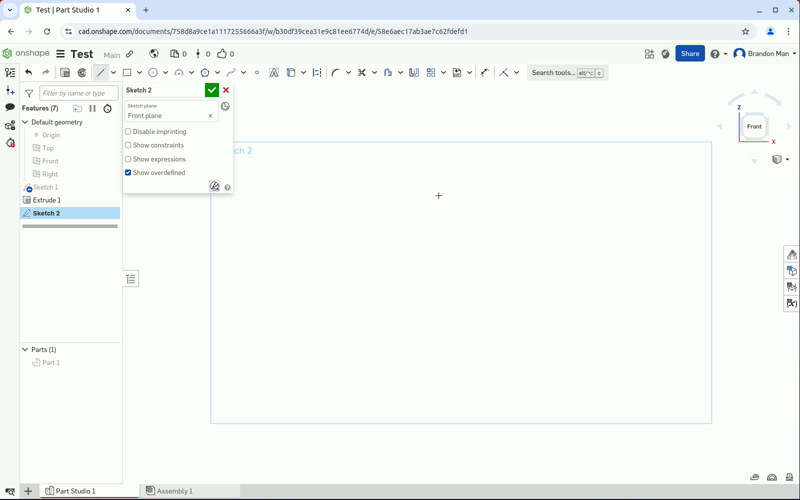
key_up(shift)
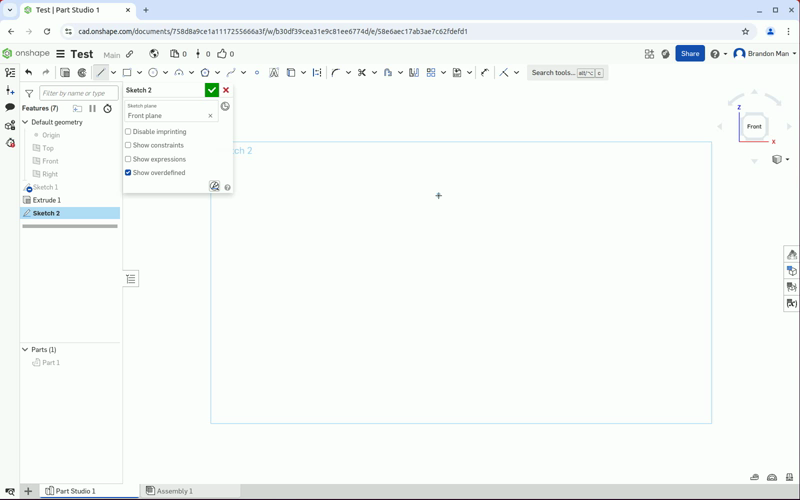
key_down(shift)
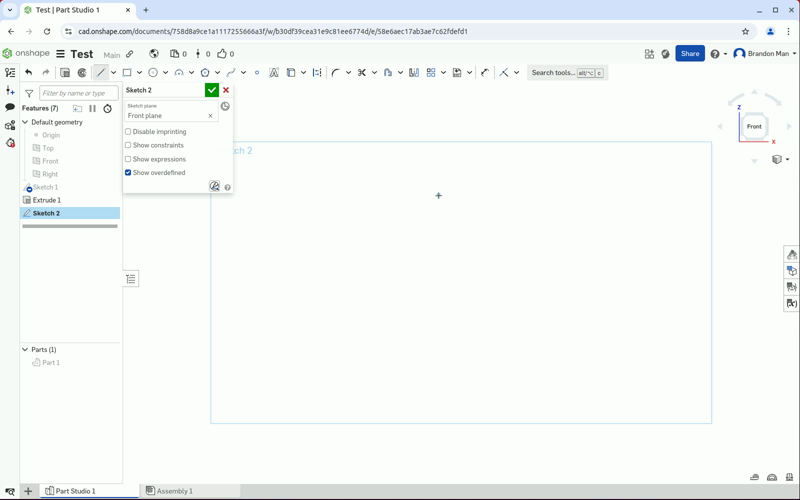
mouse_move(468, 195)
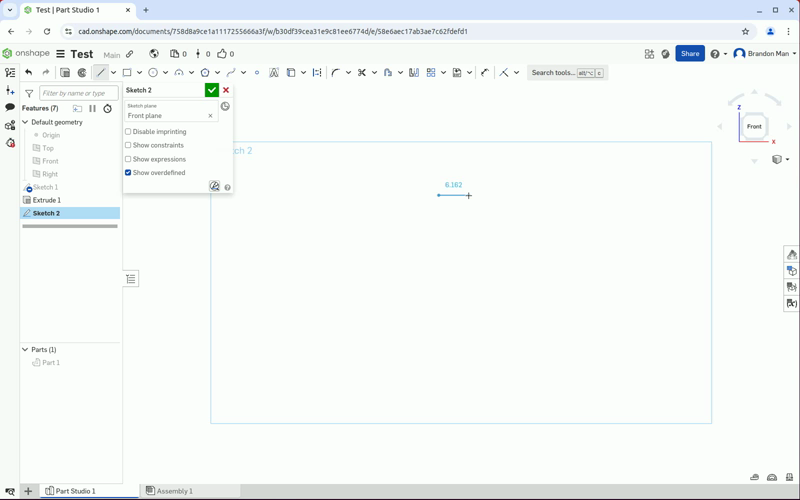
mouse_move(451, 219)
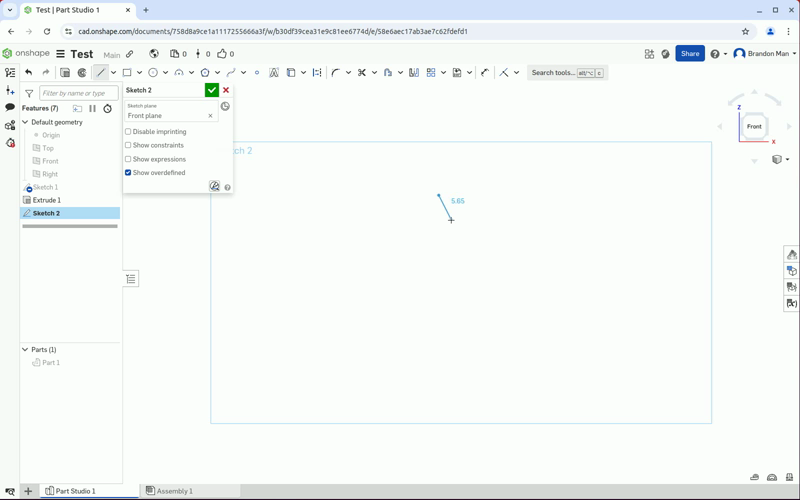
click(451, 219)
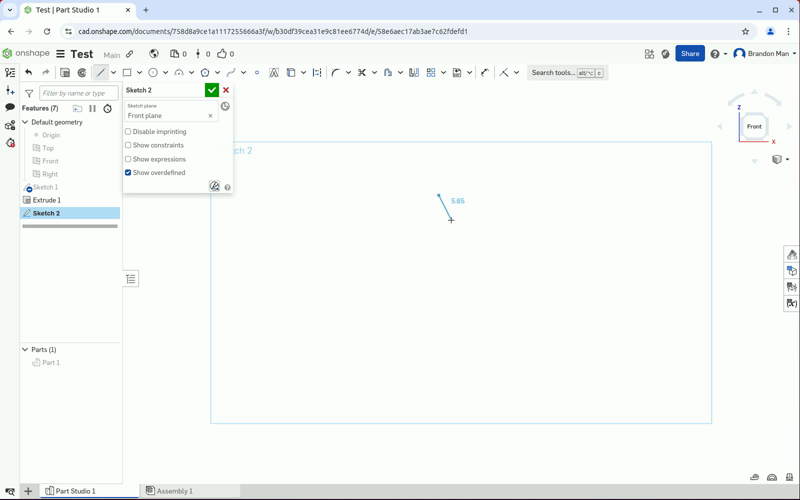
key_up(shift)
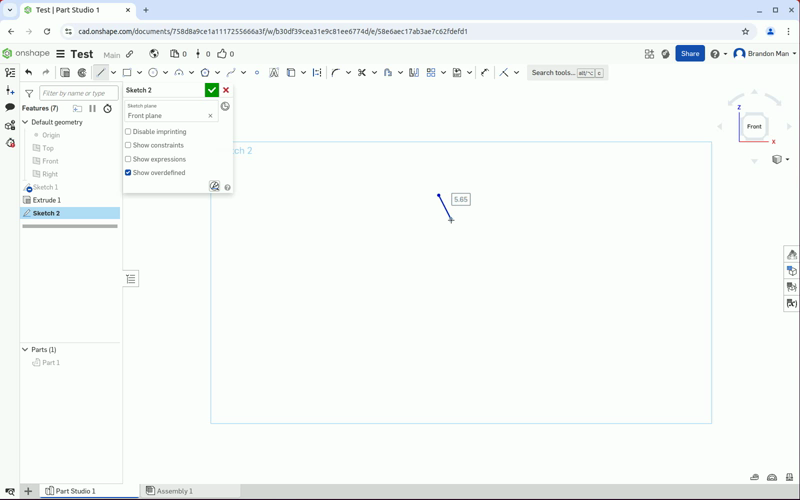
key_down(shift)
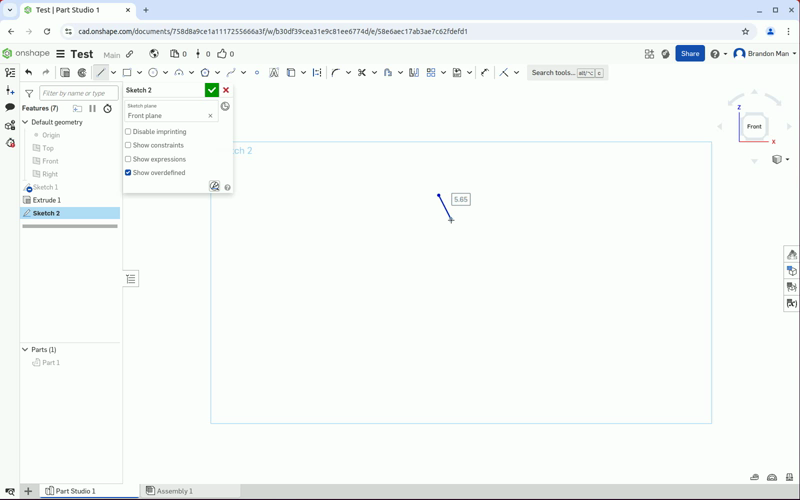
mouse_move(481, 219)
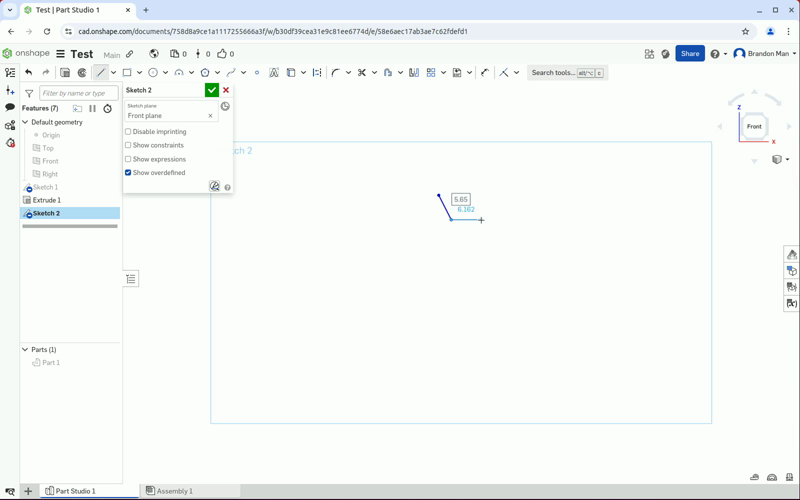
mouse_move(478, 215)
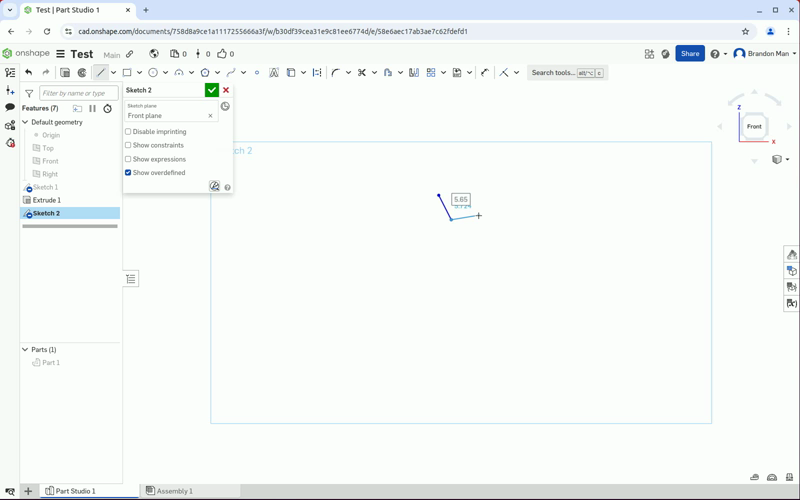
click(478, 215)
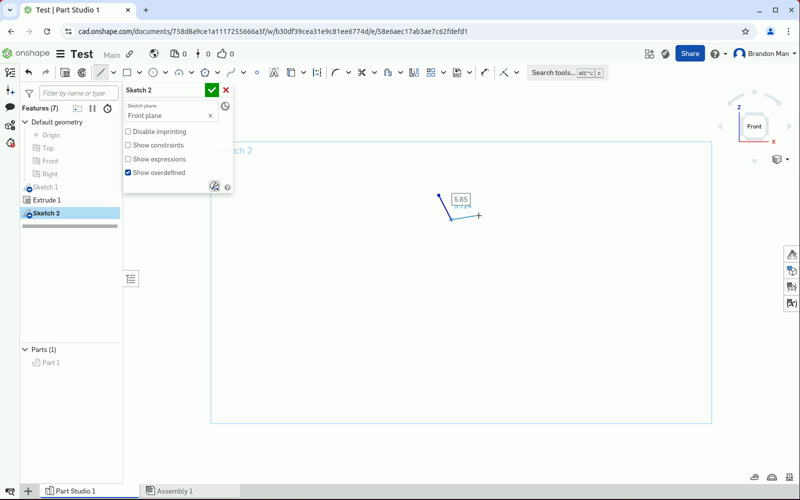
key_up(shift)
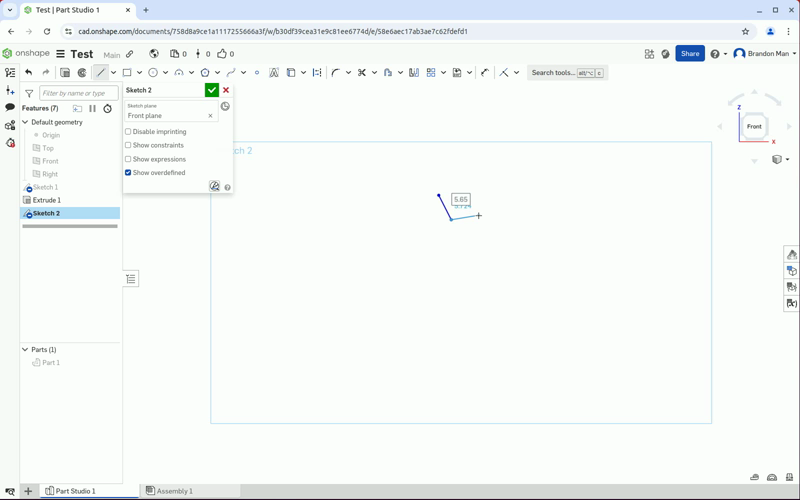
key_down(shift)
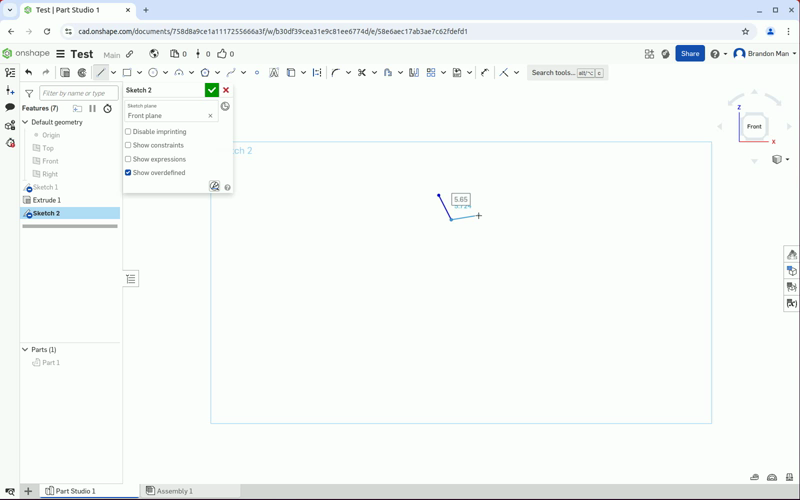
mouse_move(508, 215)
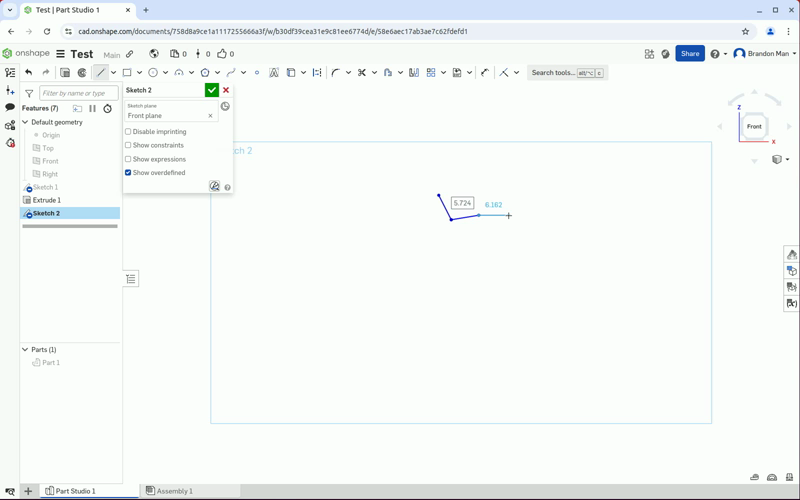
mouse_move(482, 188)
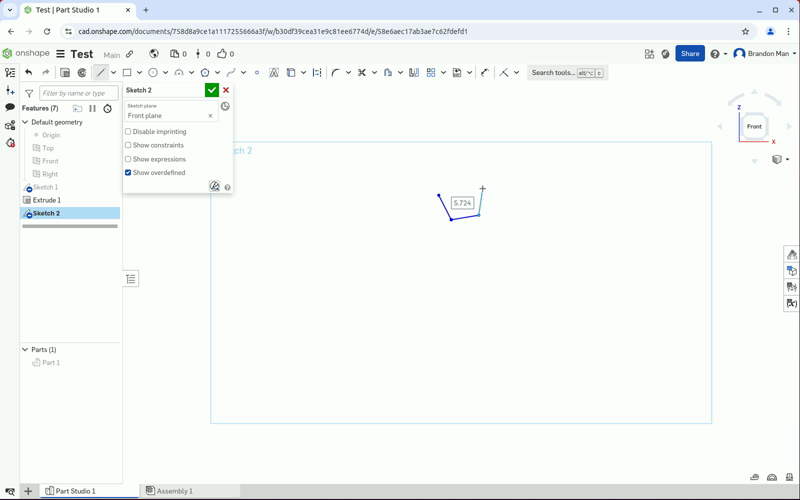
click(482, 188)
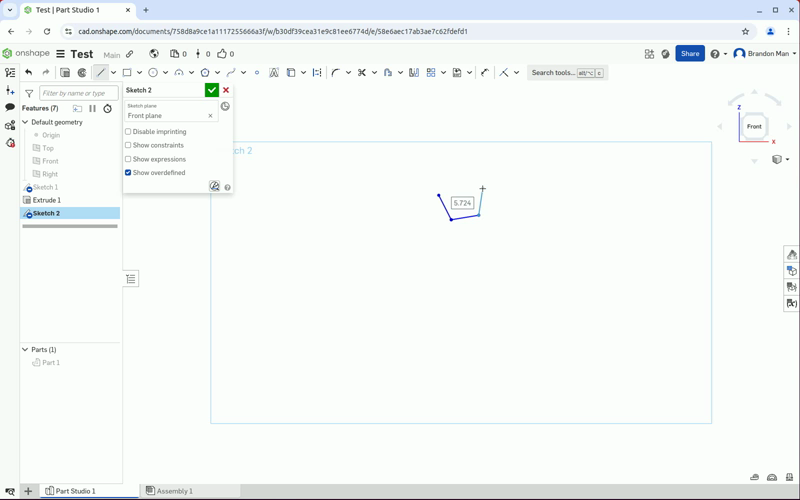
key_up(shift)
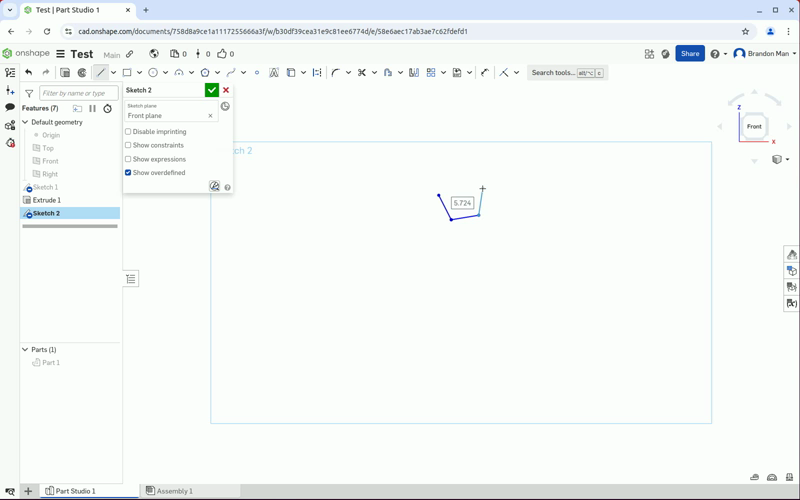
key_down(shift)
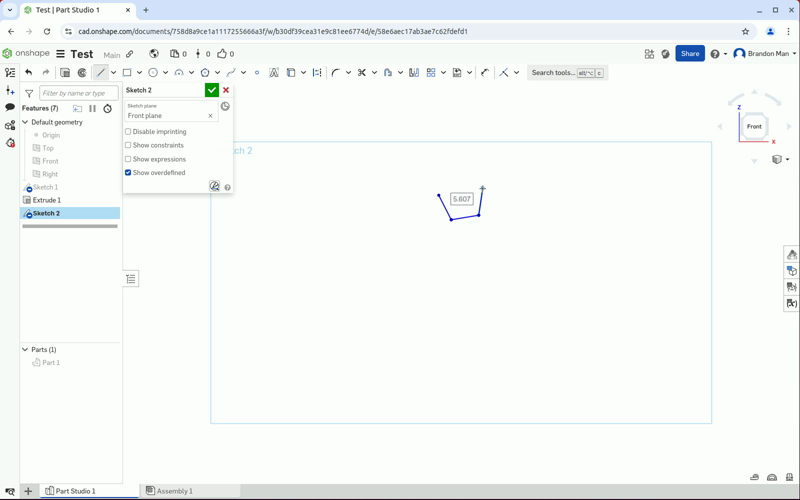
mouse_move(512, 188)
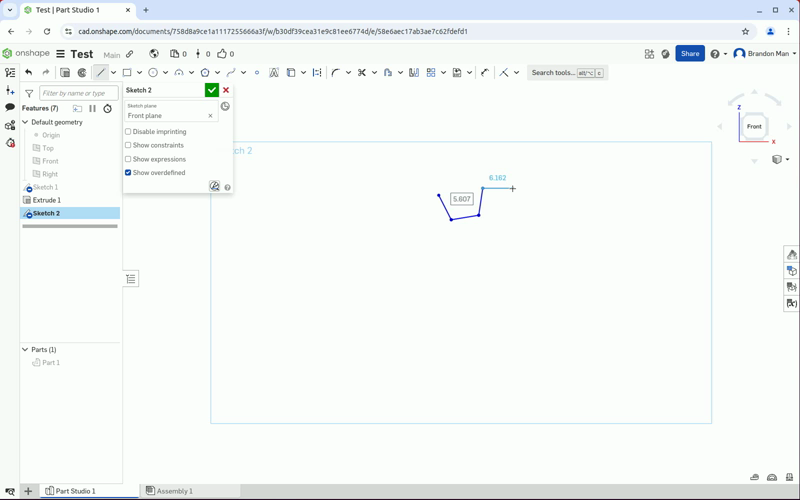
mouse_move(458, 175)
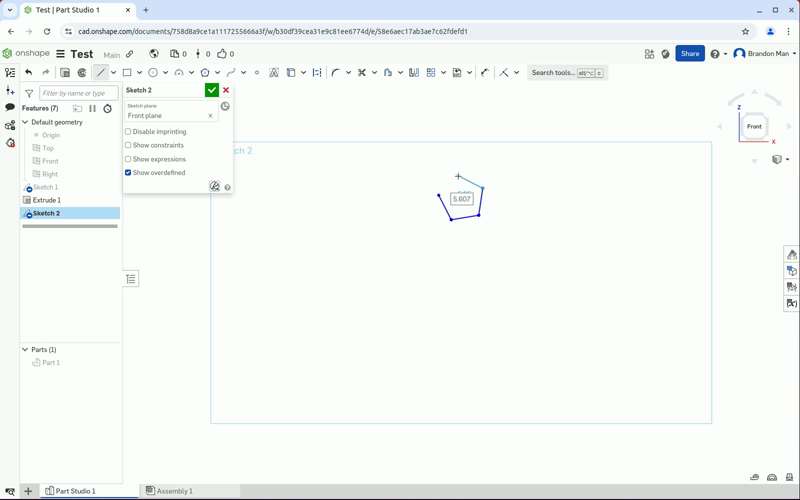
click(458, 175)
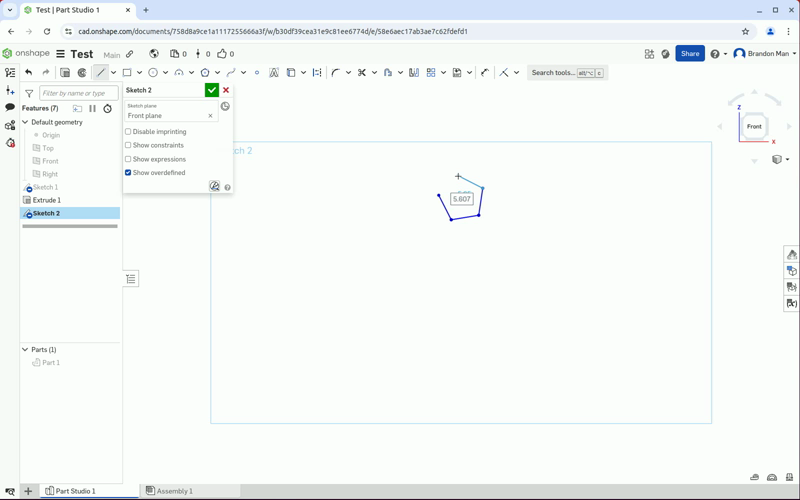
key_up(shift)
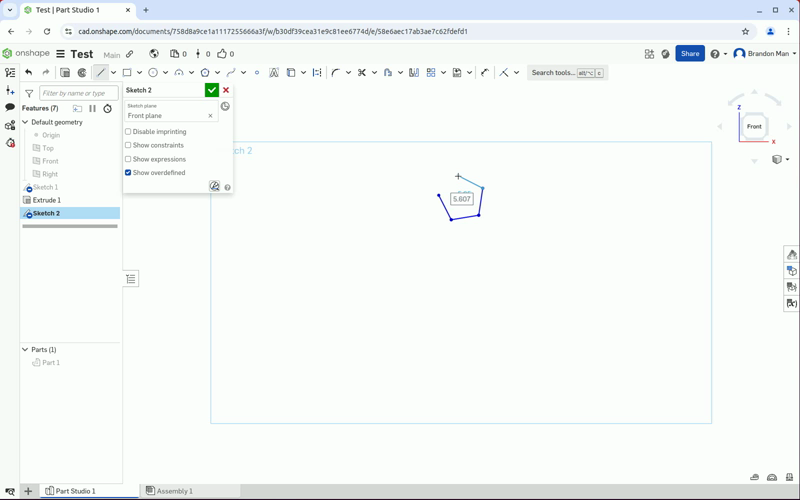
mouse_move(488, 175)
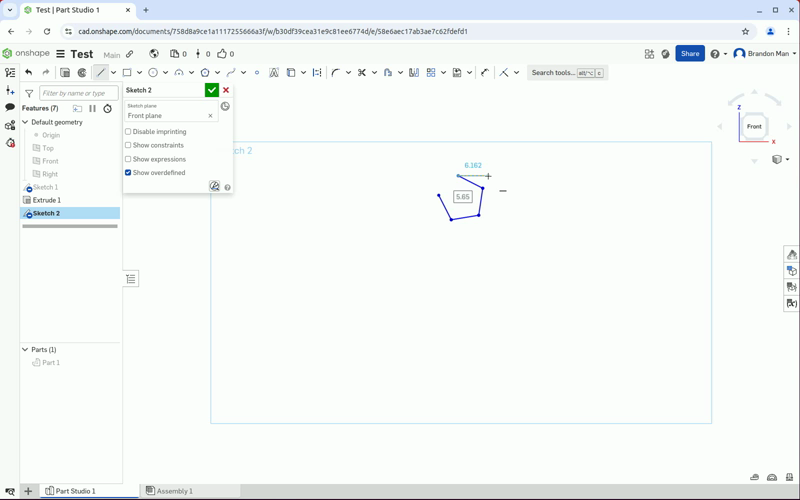
key_down(shift)
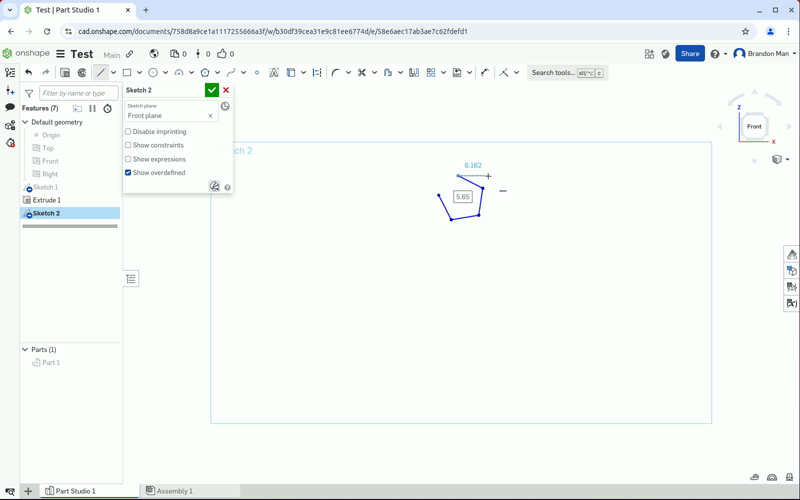
mouse_move(438, 195)
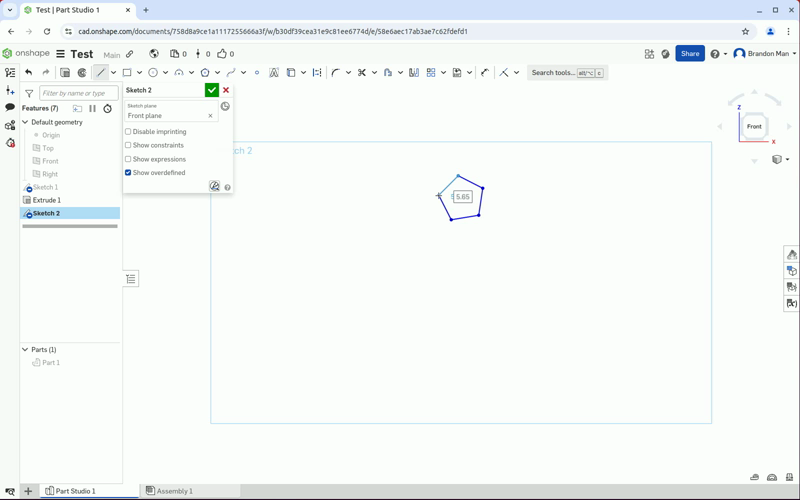
key_up(shift)
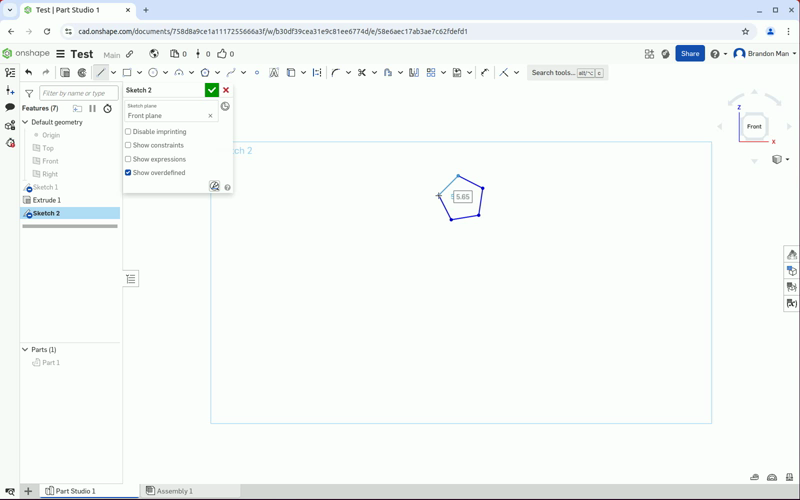
click(438, 195)
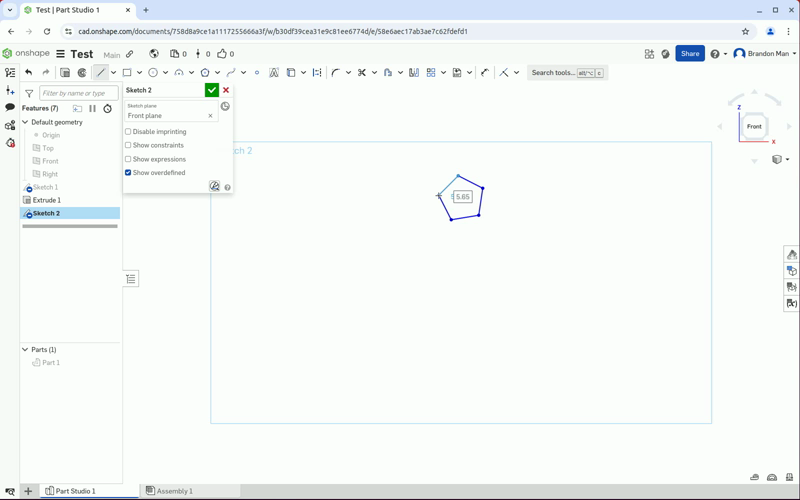
key(esc)
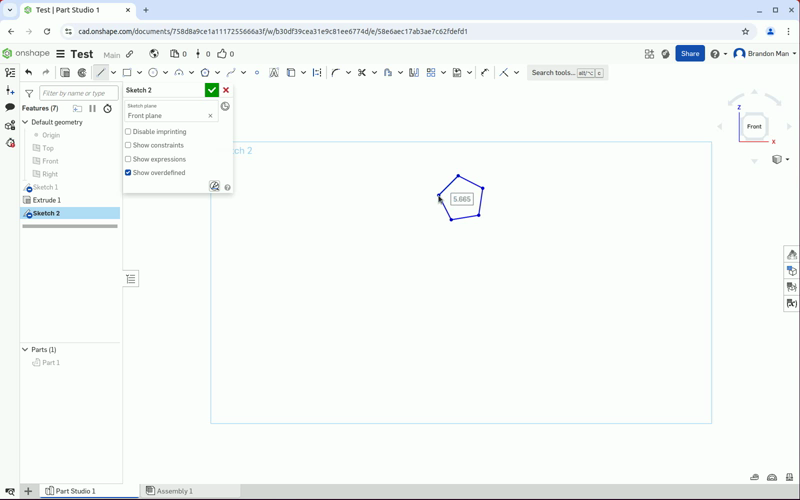
mouse_move(468, 205)
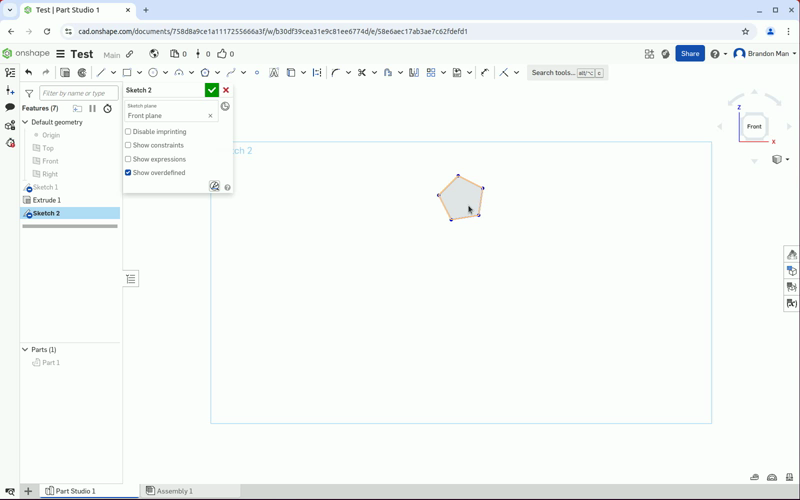
scroll(6)
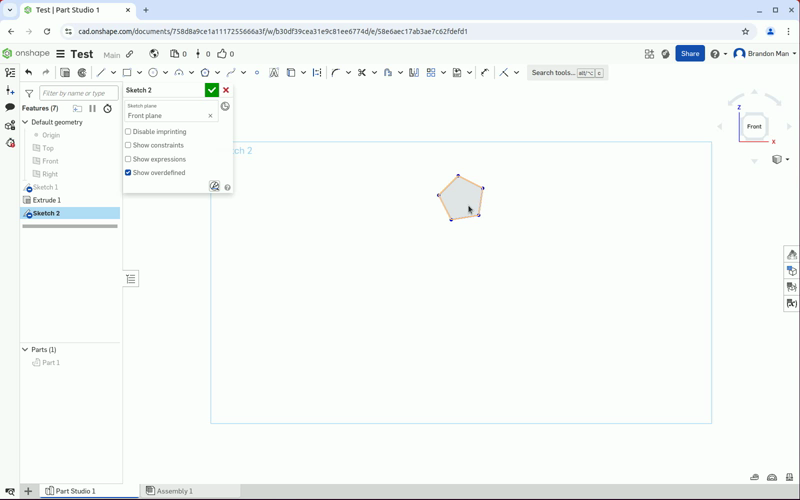
scroll(6)
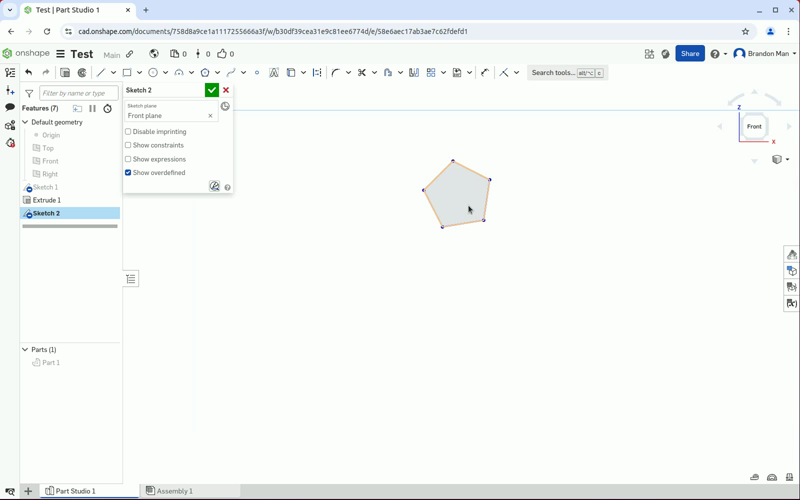
scroll(6)
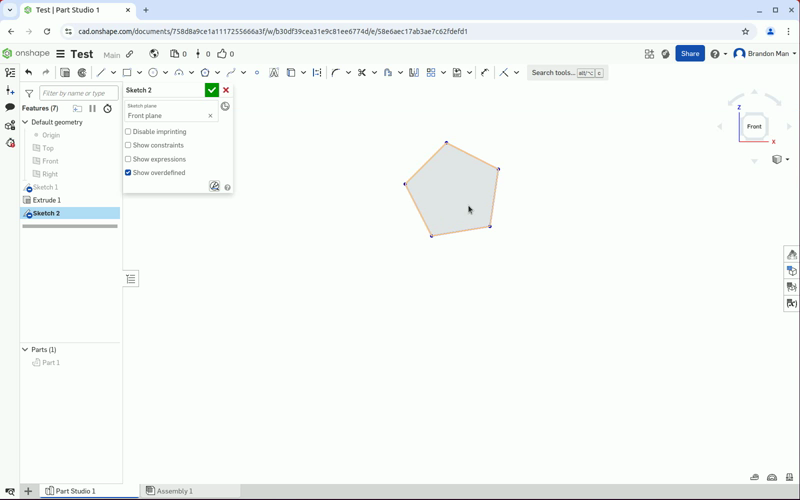
scroll(6)
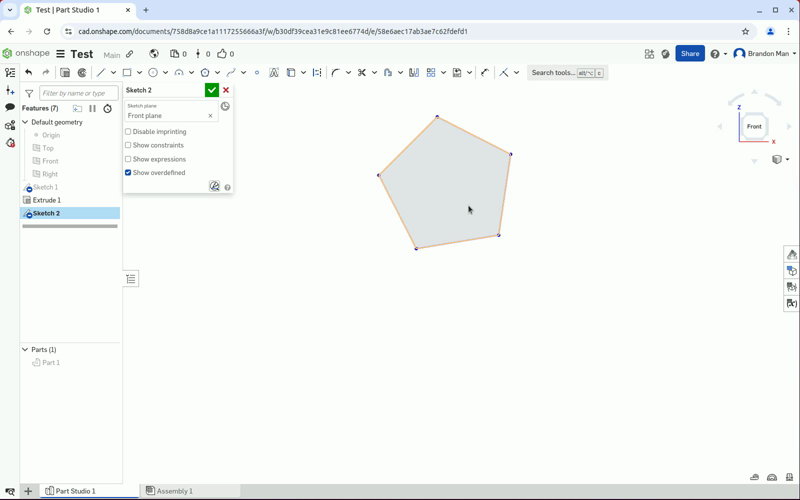
scroll(6)
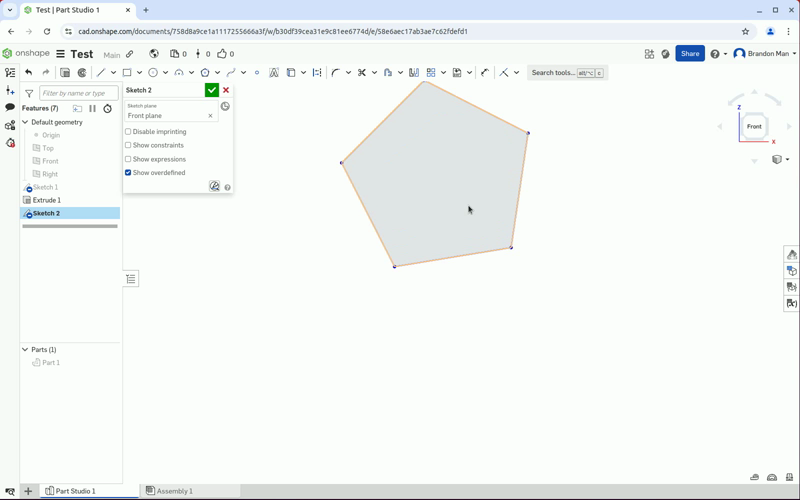
scroll(6)
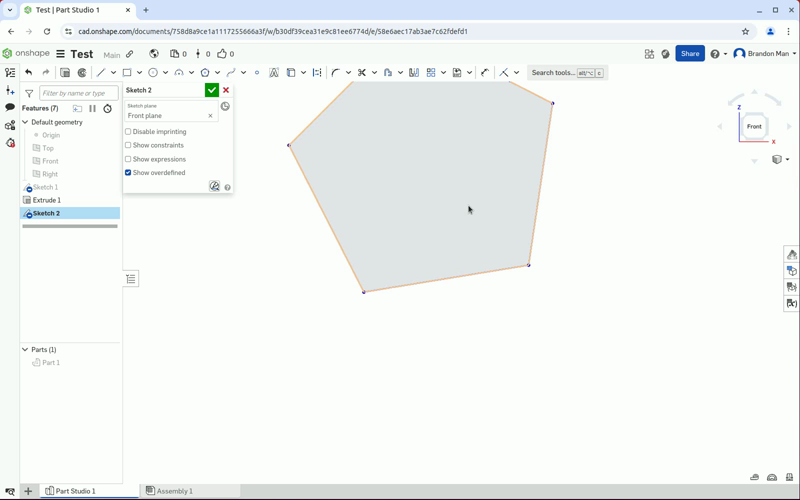
scroll(6)
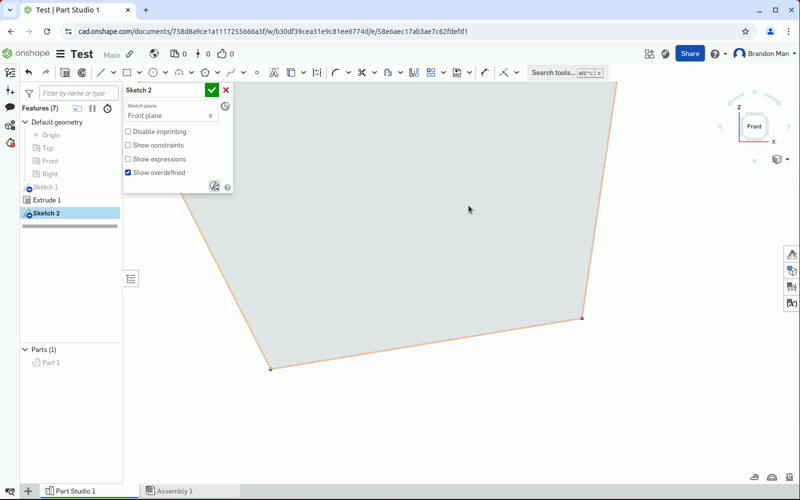
click(468, 205)
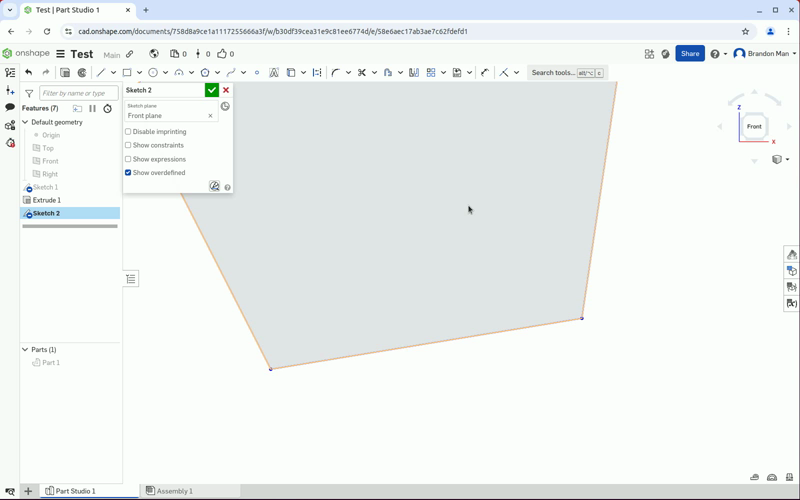
scroll(-6)
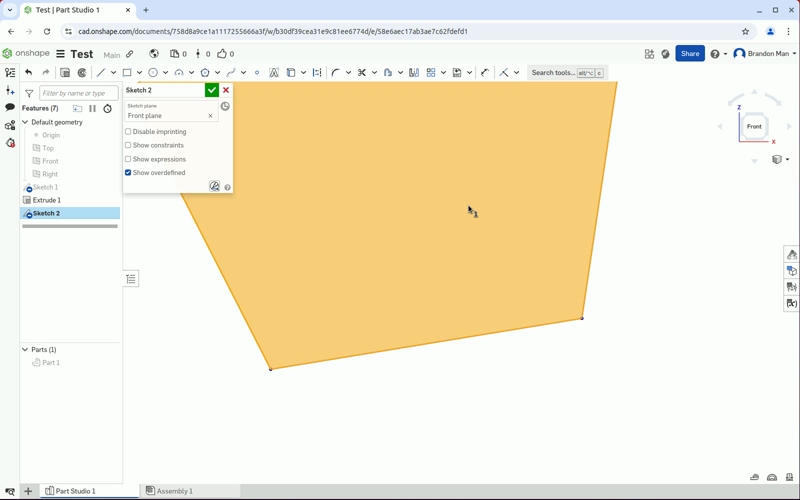
scroll(-6)
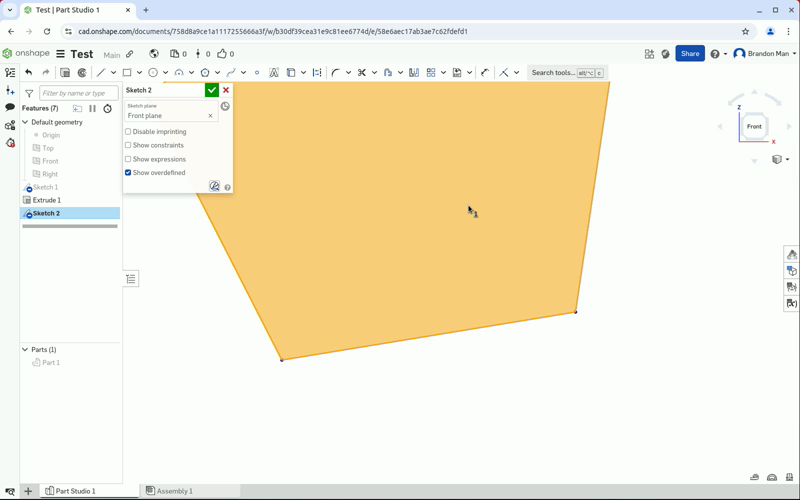
scroll(-6)
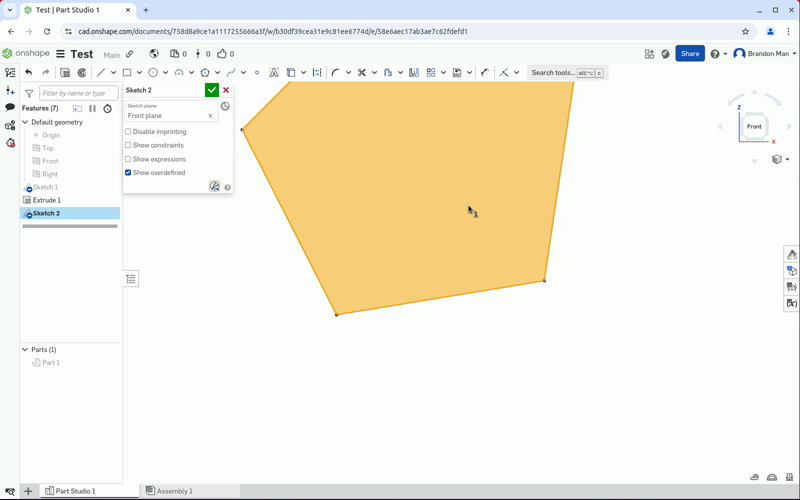
scroll(-6)
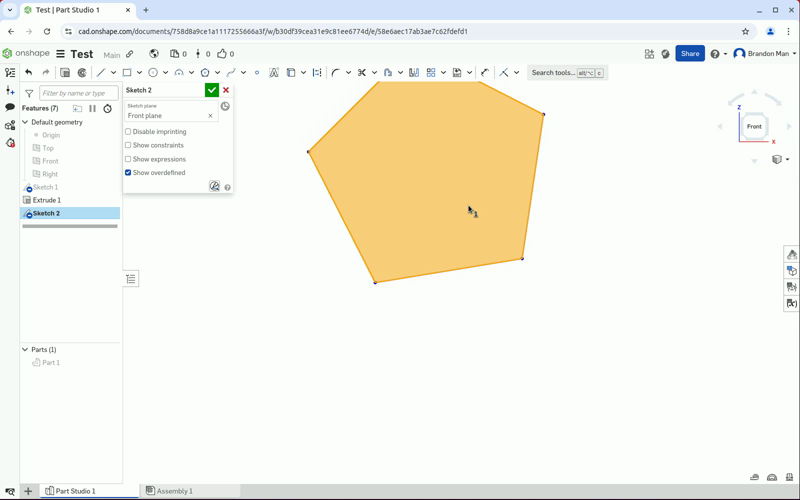
scroll(-6)
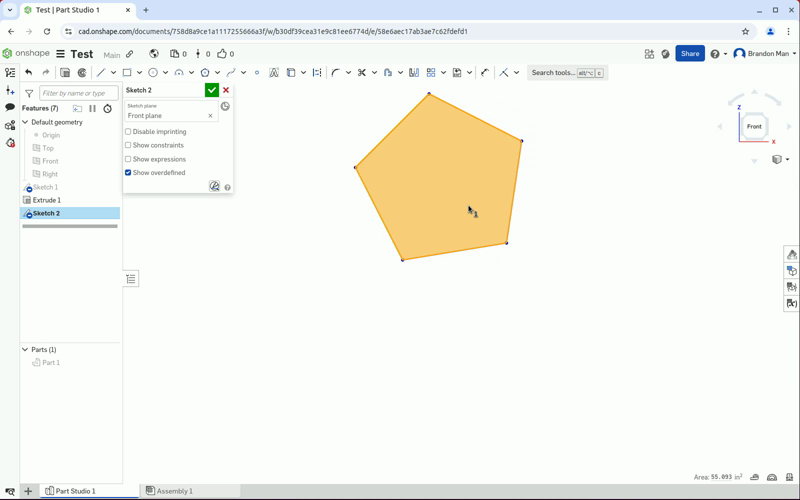
scroll(-6)
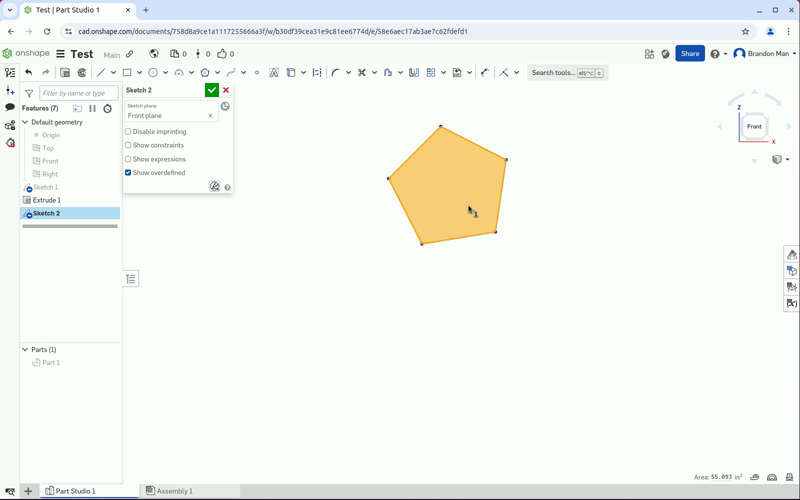
scroll(-6)
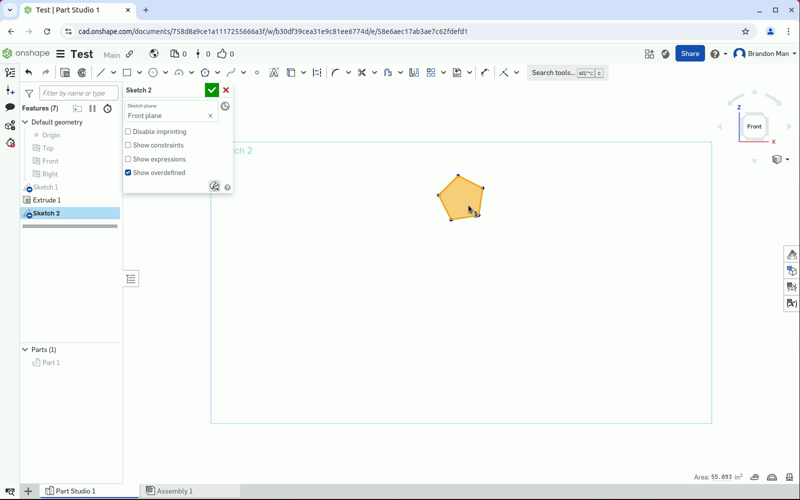
mouse_move(73, 352)
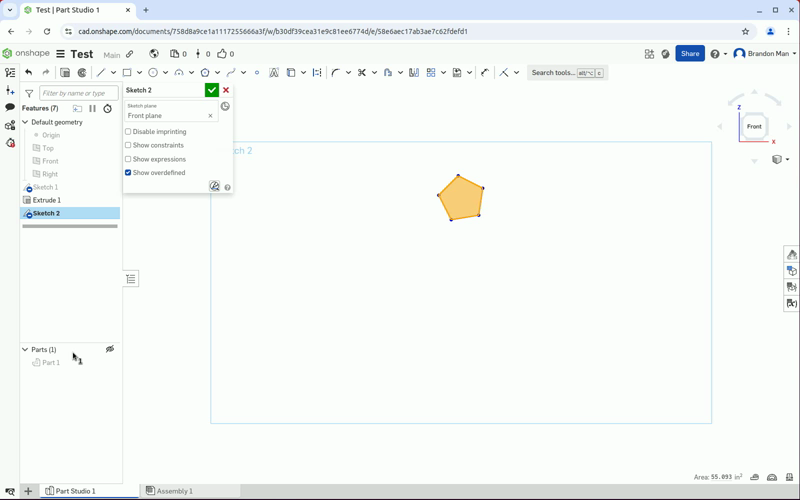
key(shift+y)
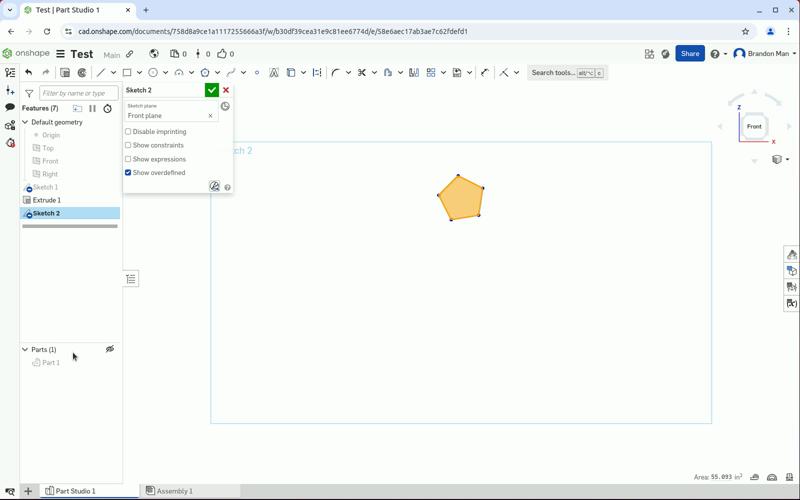
key(shift+e)
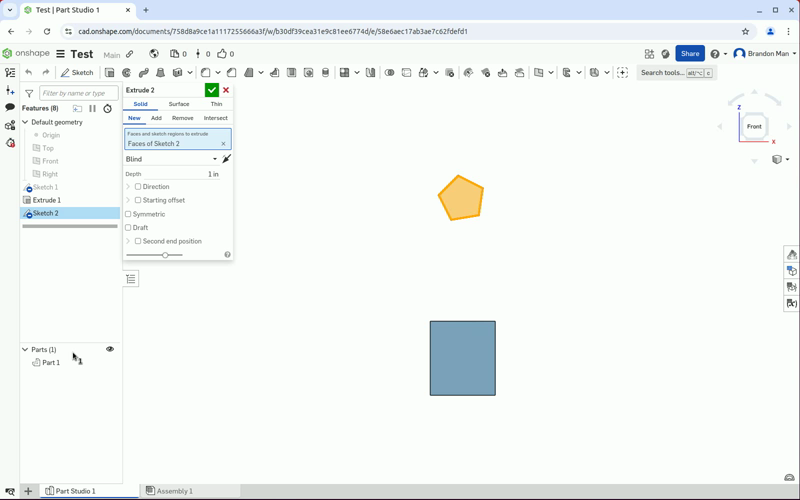
mouse_move(143, 106)
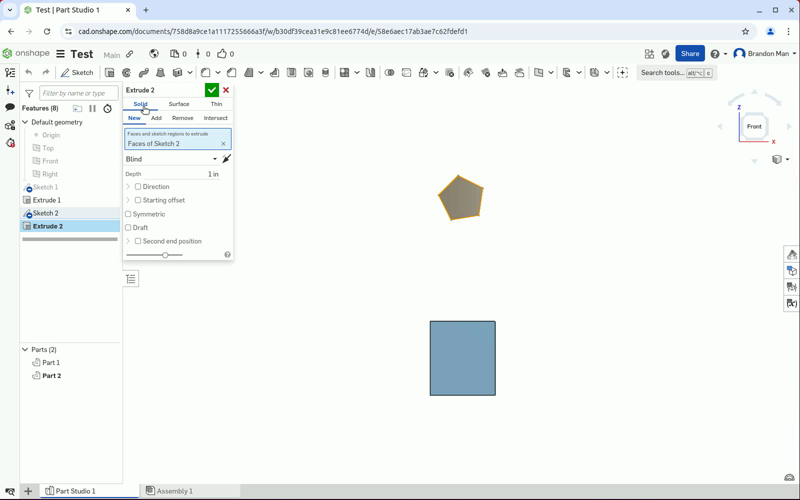
click(143, 106)
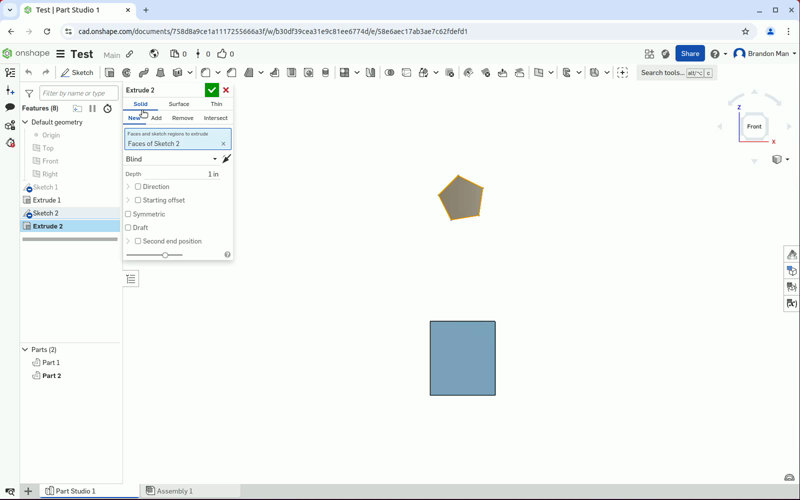
mouse_move(137, 120)
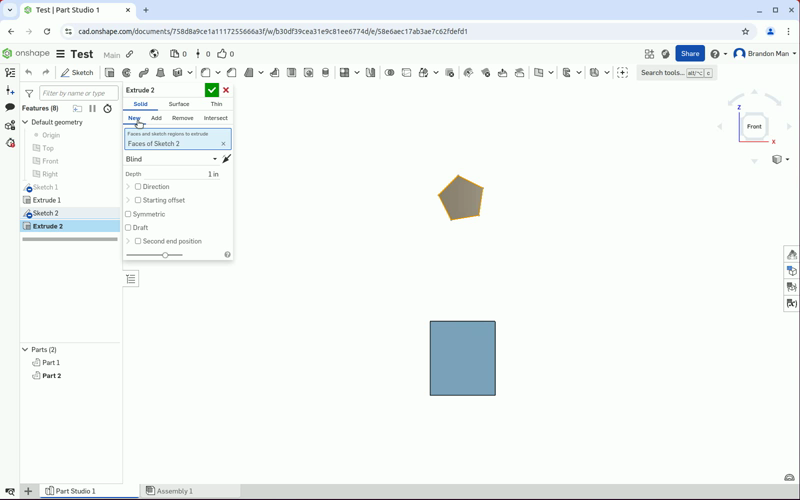
click(137, 120)
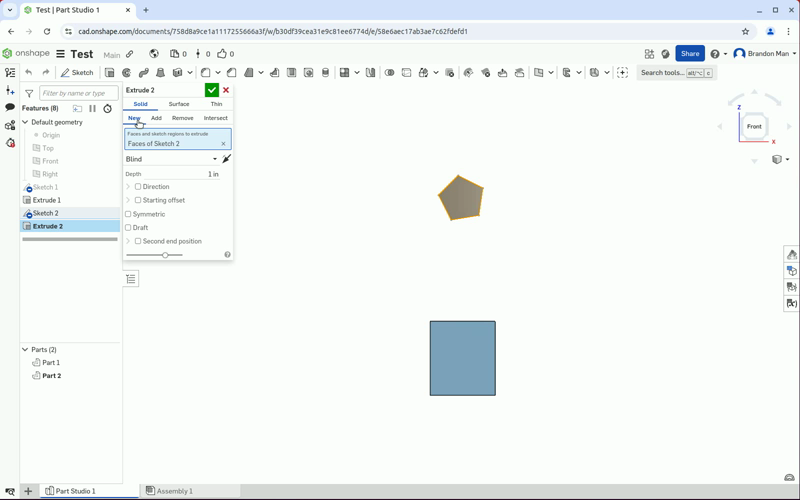
key(tab, 4)
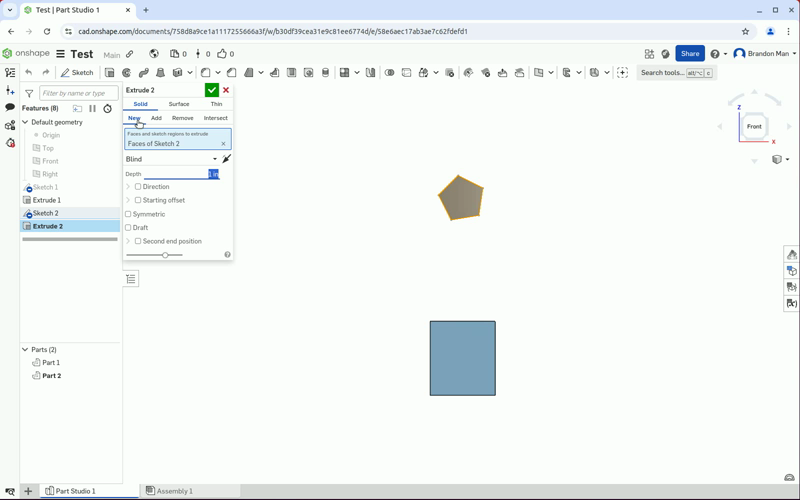
text(11.795)
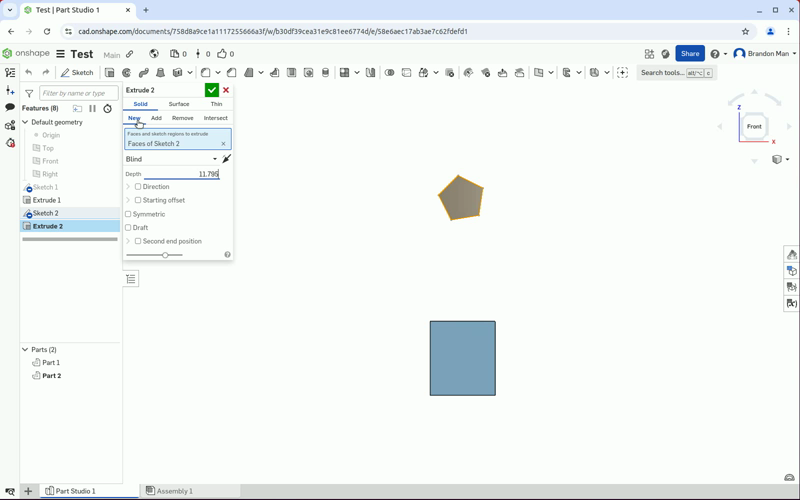
key(enter)
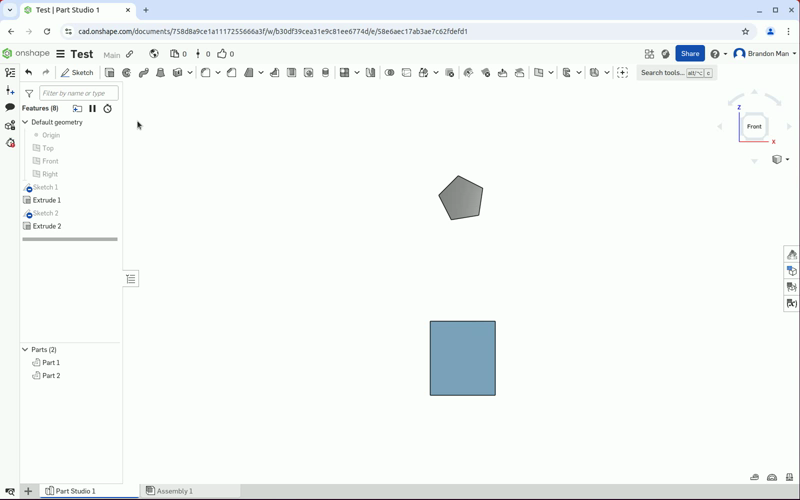
key(shift+h)
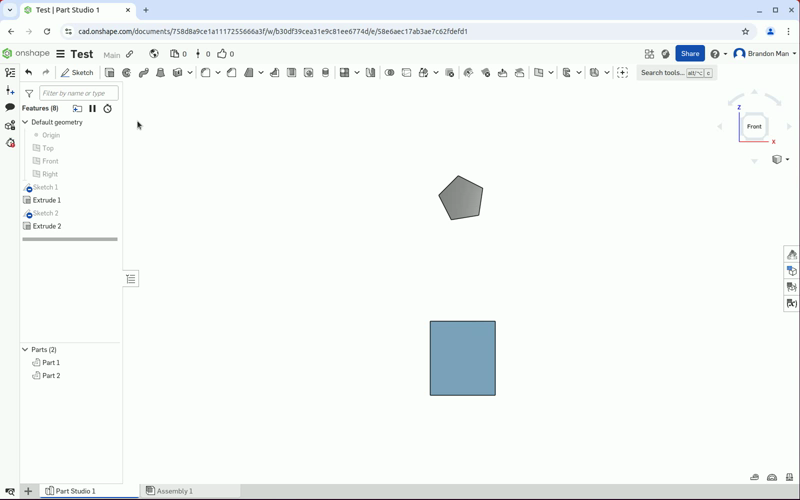
key(shift+h)
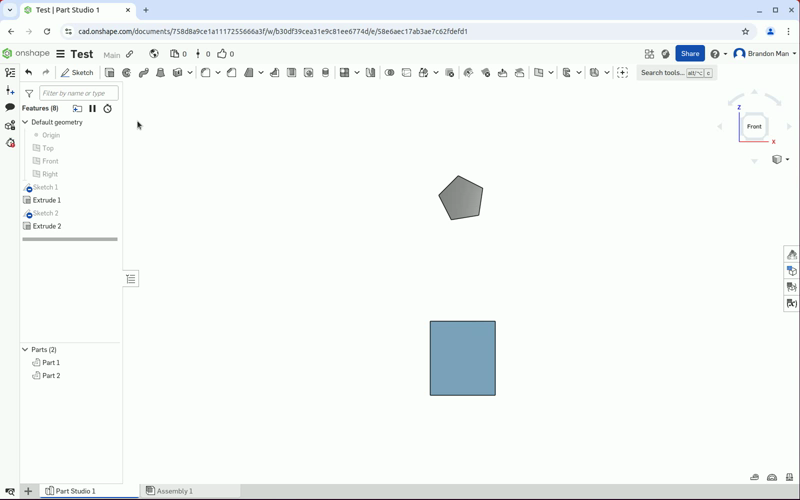
mouse_move(73, 189)
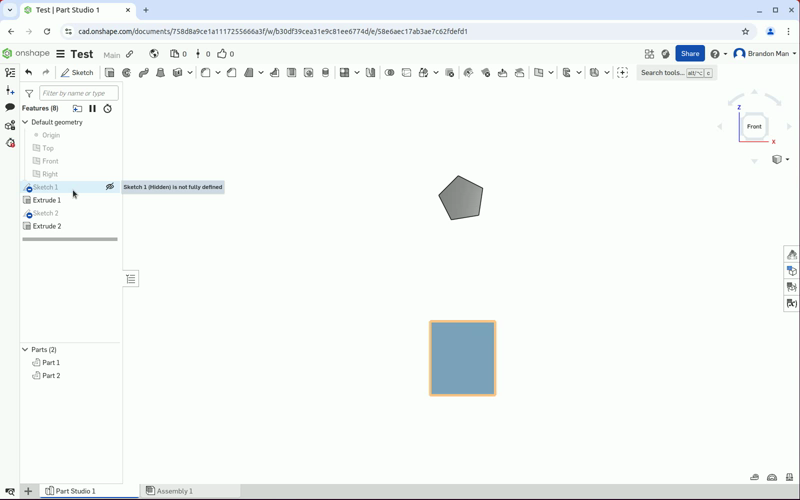
click(73, 189)
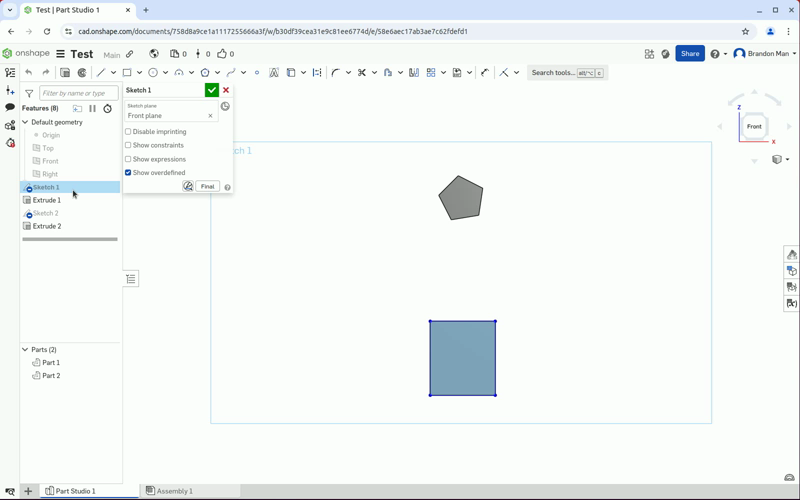
mouse_move(229, 92)
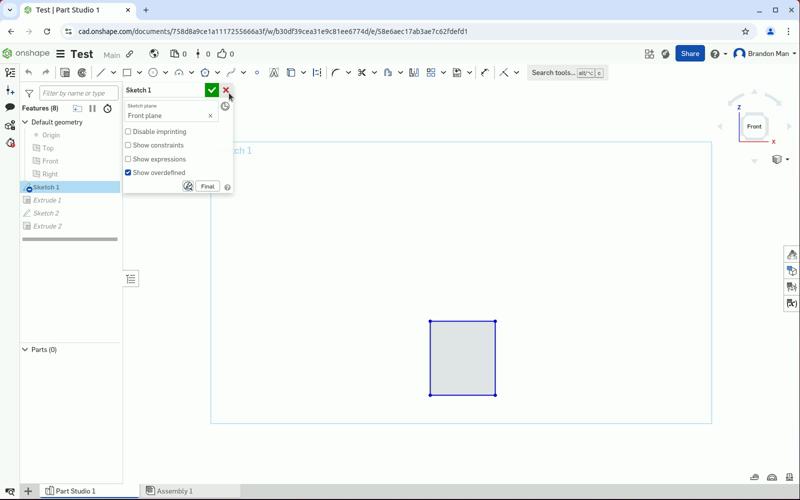
click(229, 92)
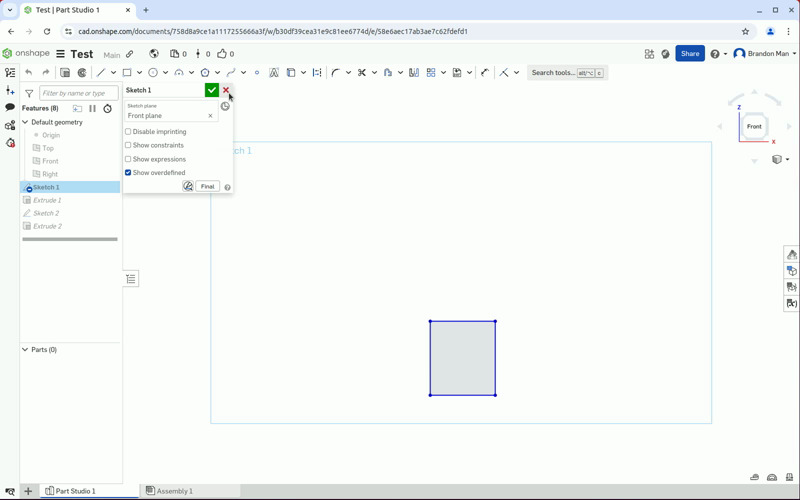
key(shift+s)
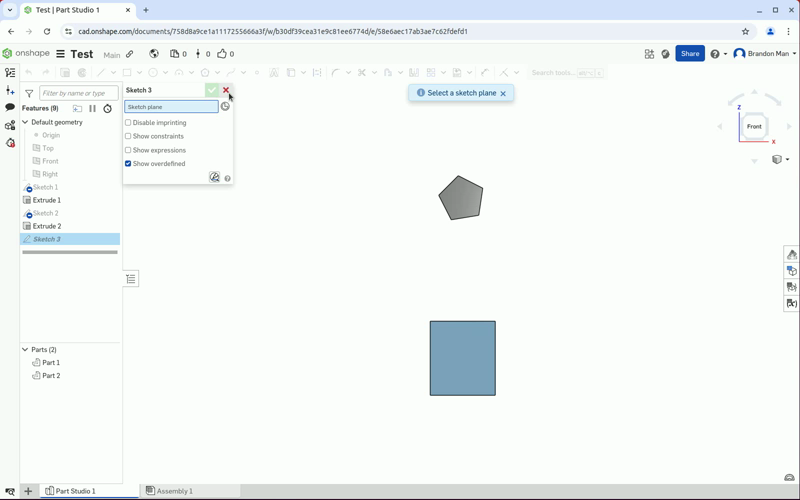
mouse_move(73, 163)
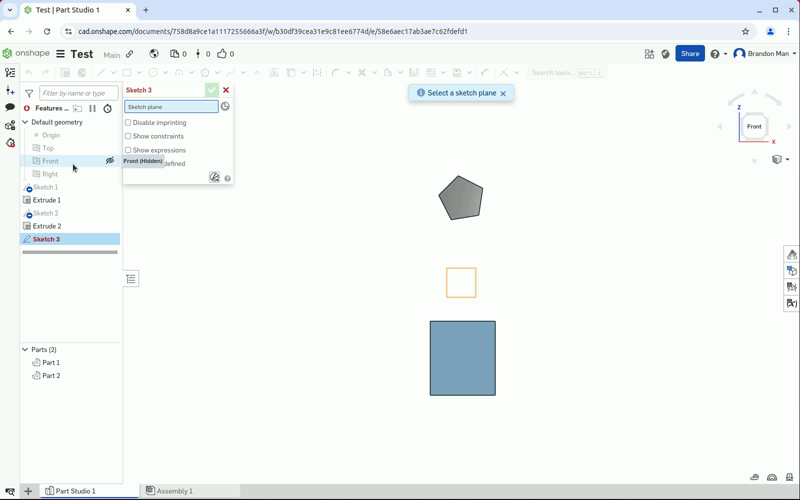
click(73, 163)
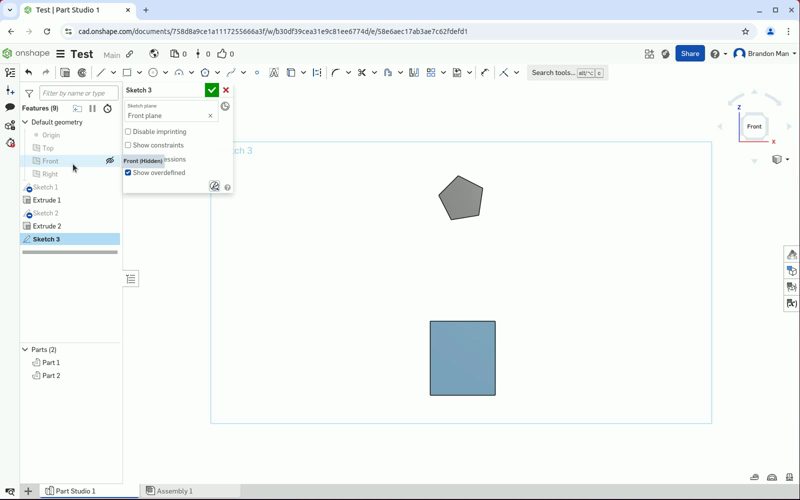
mouse_move(73, 352)
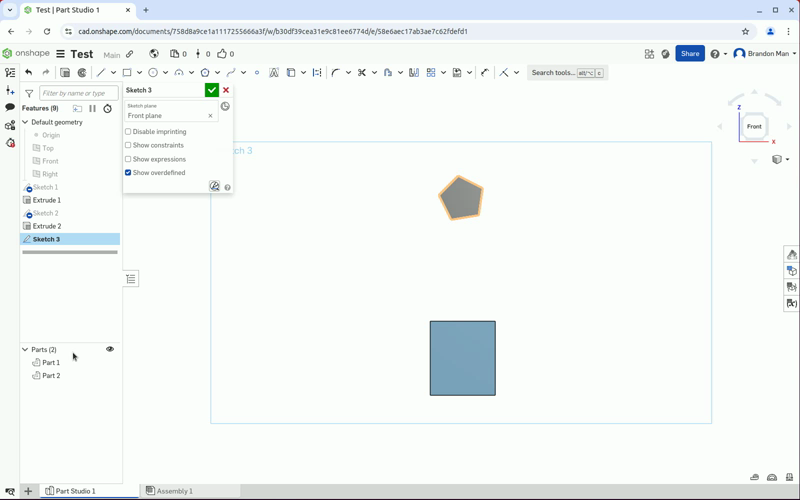
key(y)
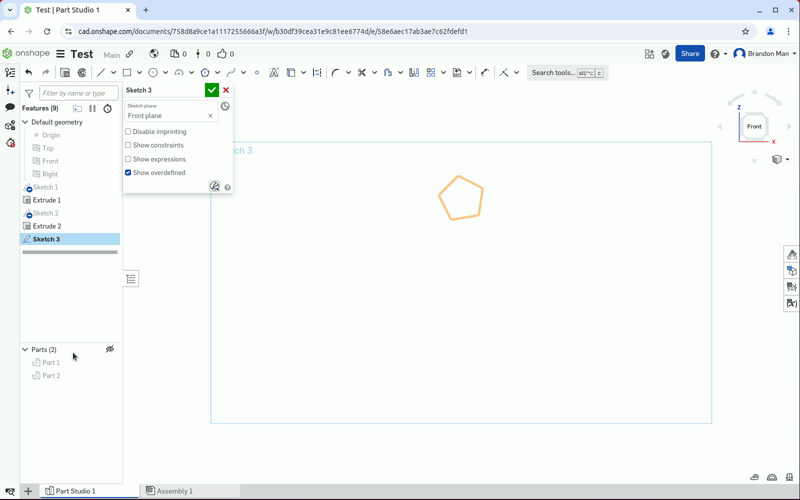
key(l)
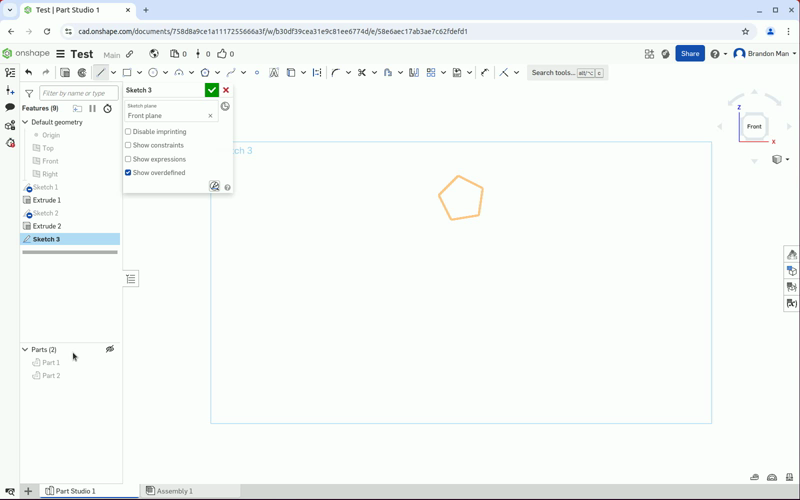
key_down(shift)
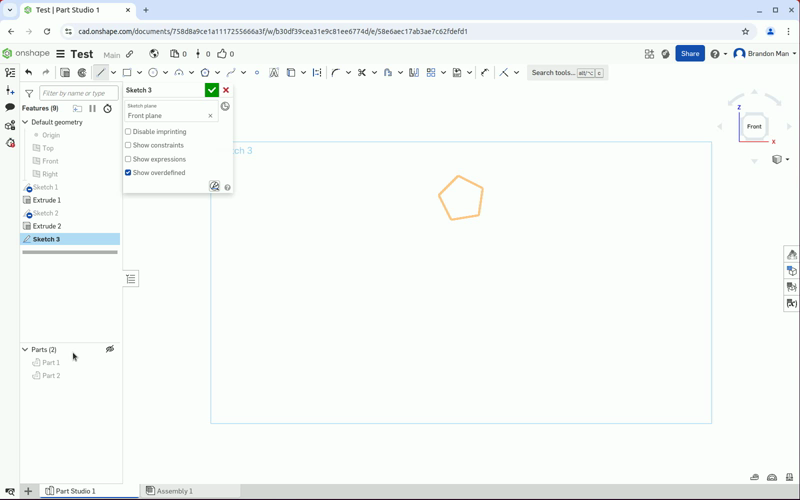
mouse_move(389, 324)
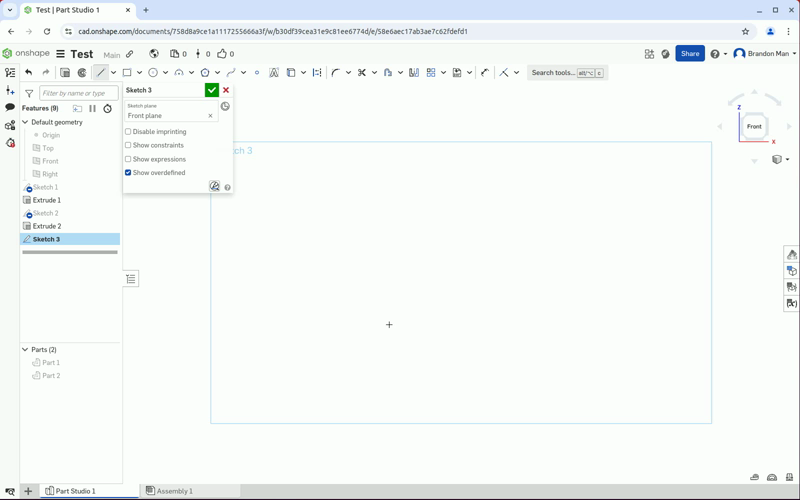
click(389, 324)
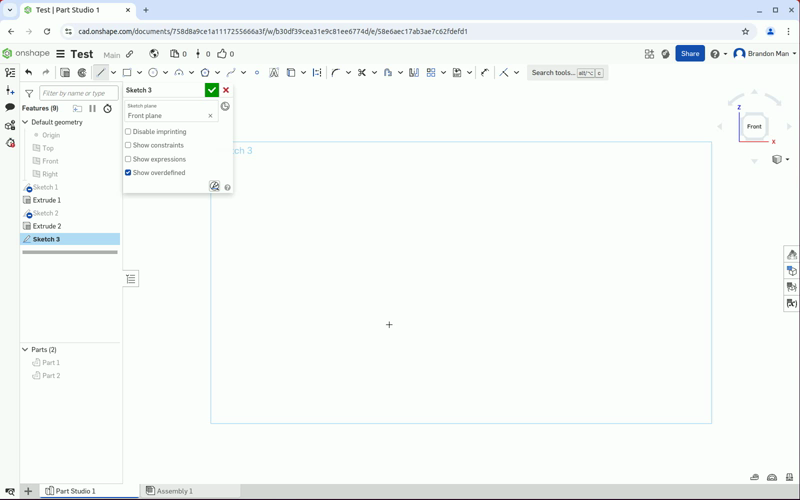
key_up(shift)
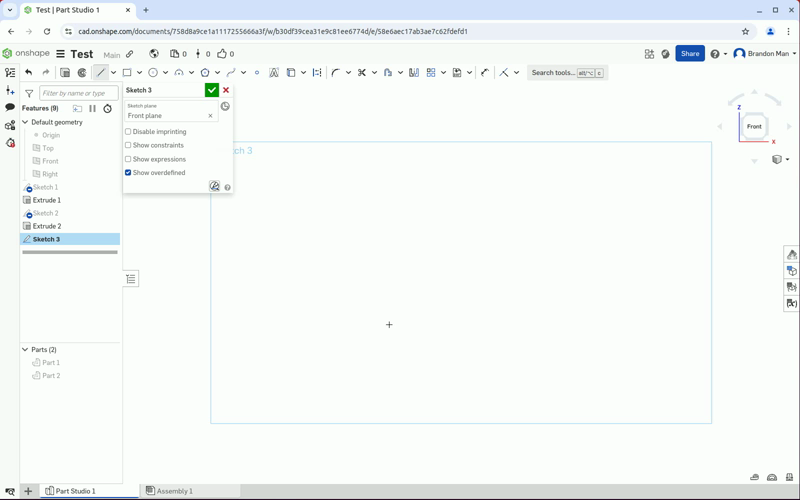
key_down(shift)
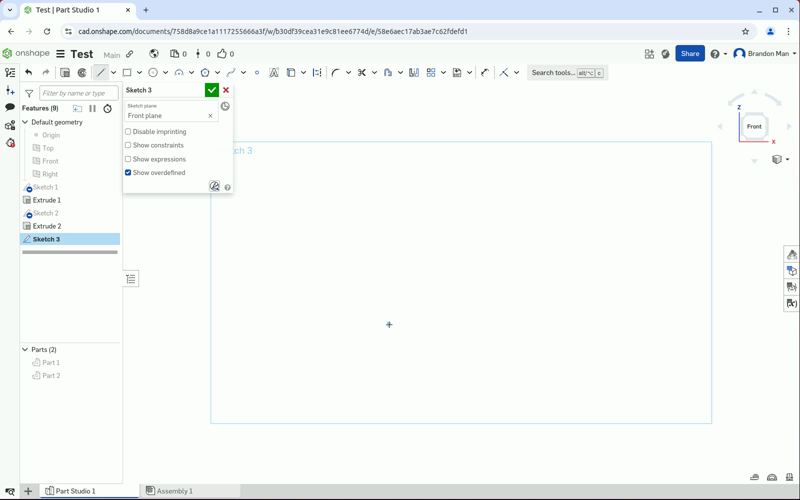
mouse_move(530, 324)
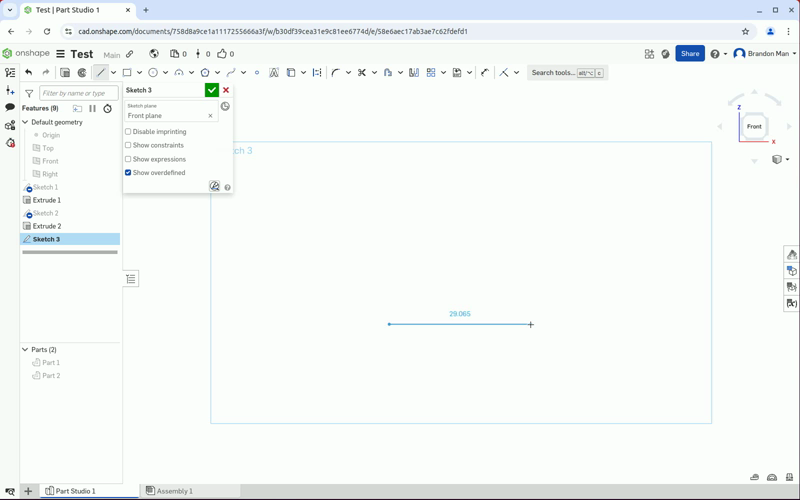
click(530, 324)
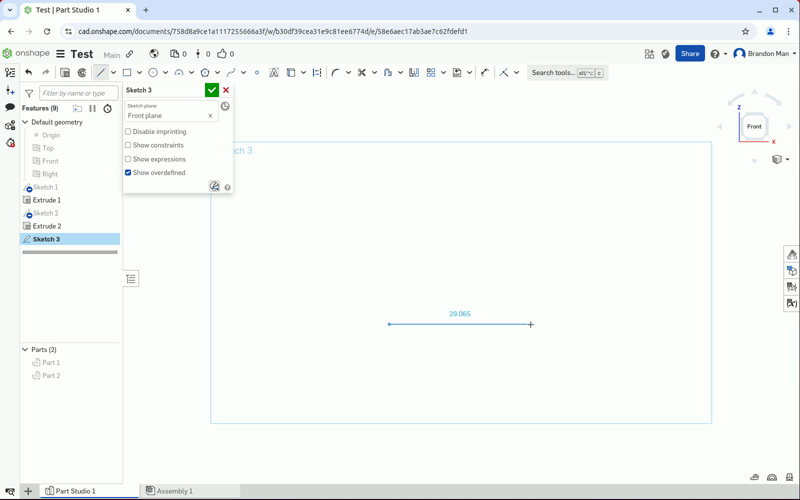
key_up(shift)
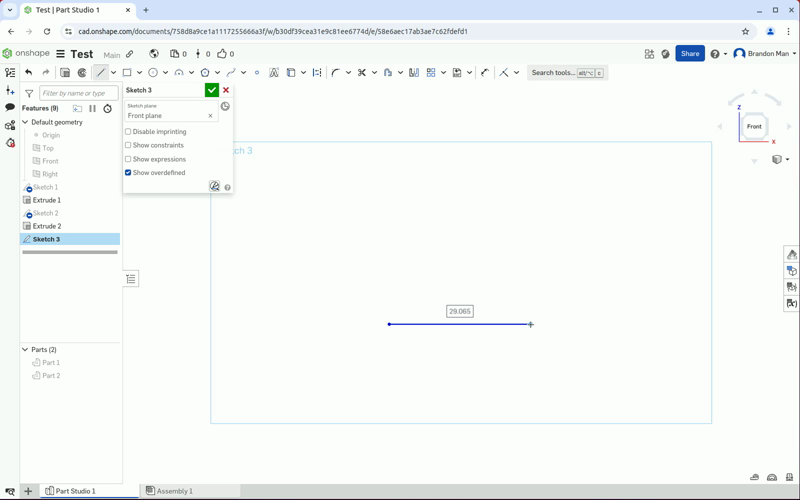
key_down(shift)
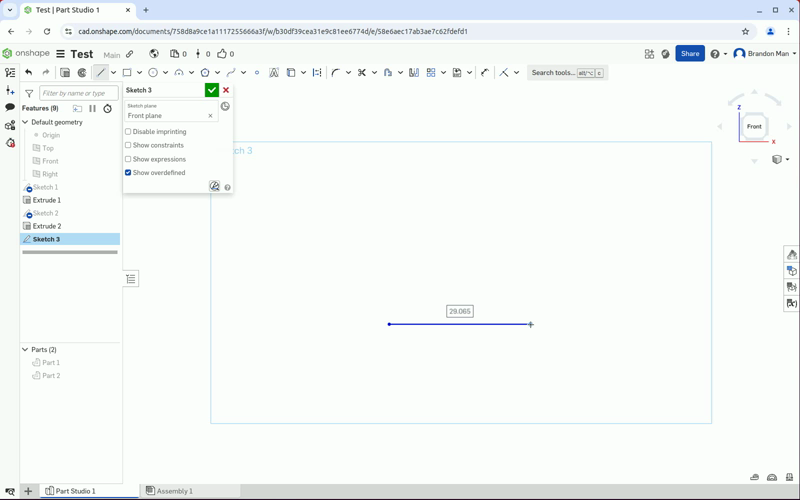
mouse_move(460, 201)
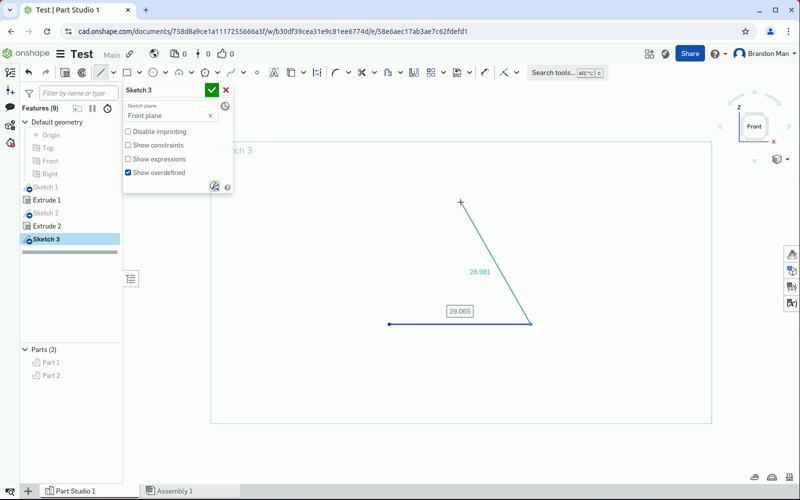
click(460, 201)
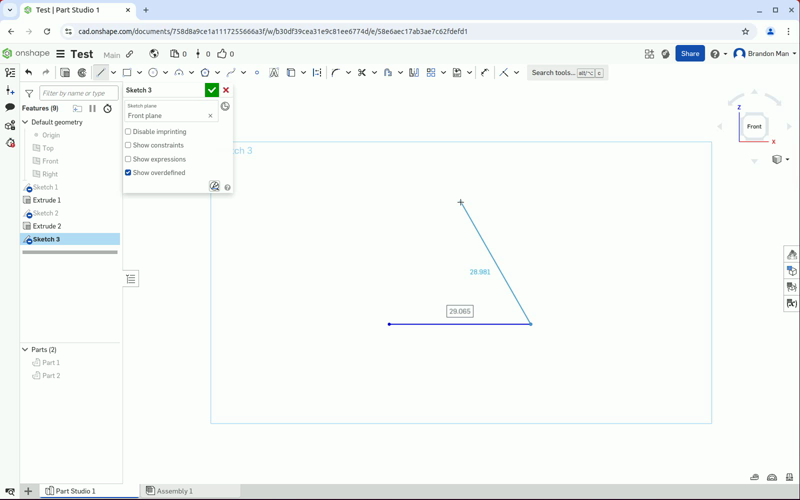
key_up(shift)
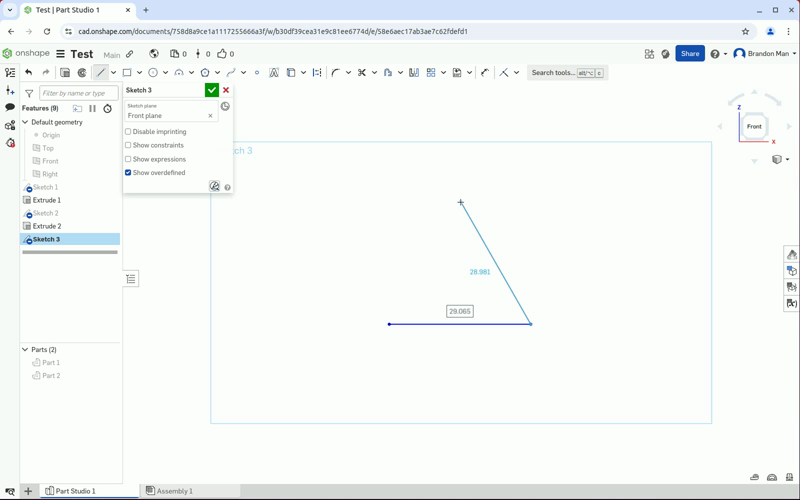
key_down(shift)
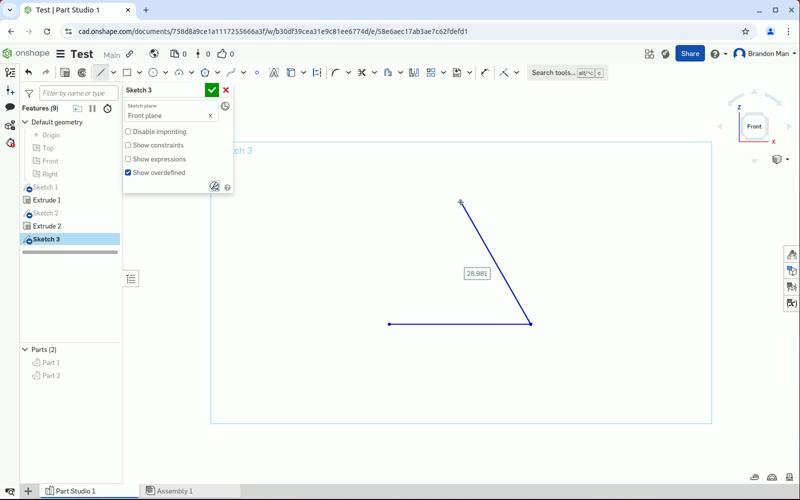
mouse_move(389, 324)
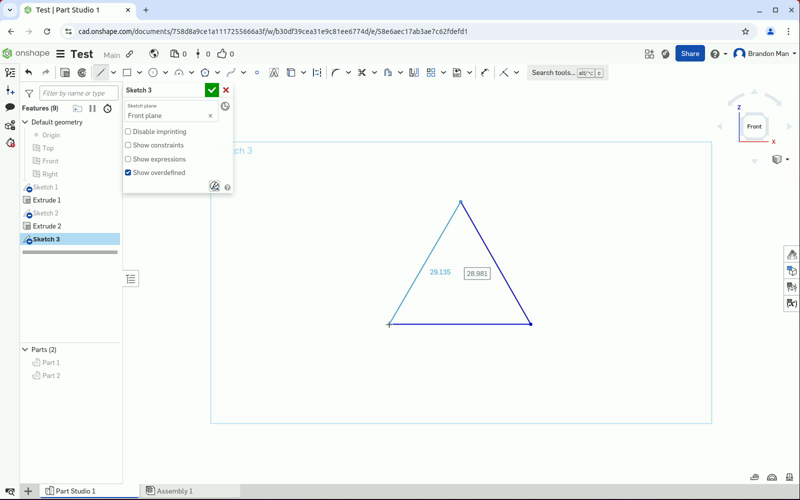
key_up(shift)
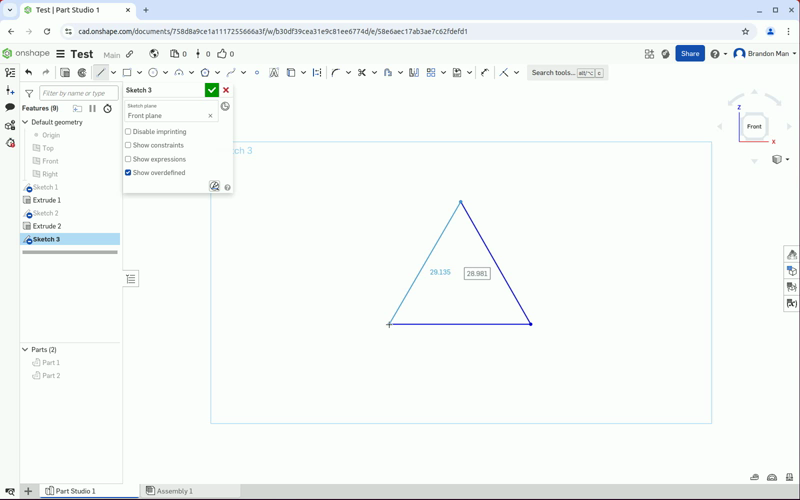
click(389, 324)
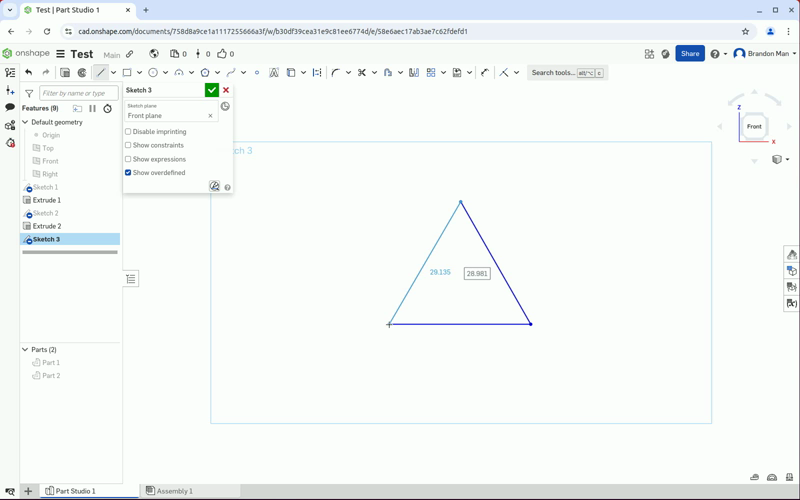
key(esc)
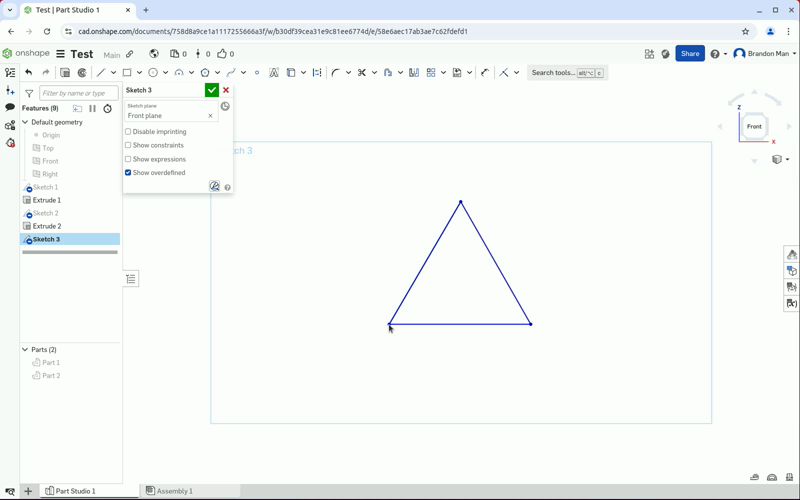
mouse_move(480, 259)
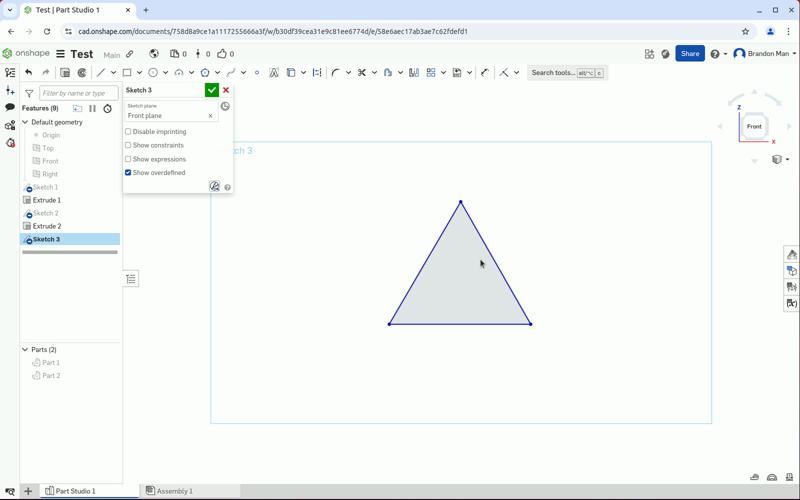
click(480, 259)
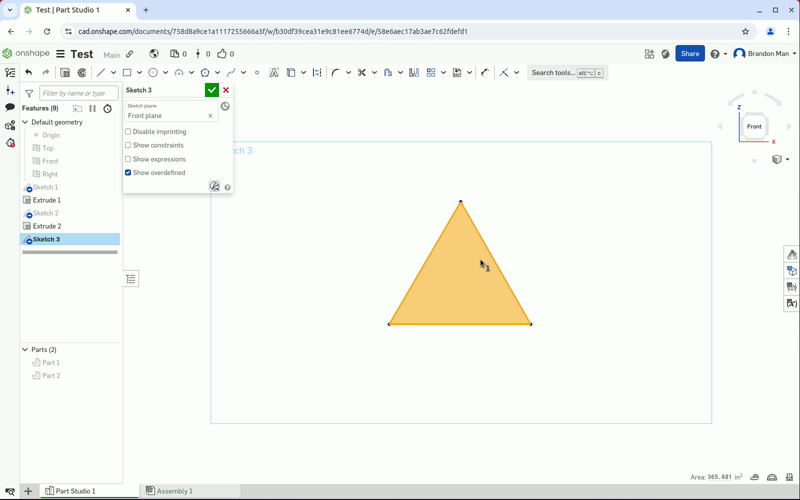
mouse_move(73, 352)
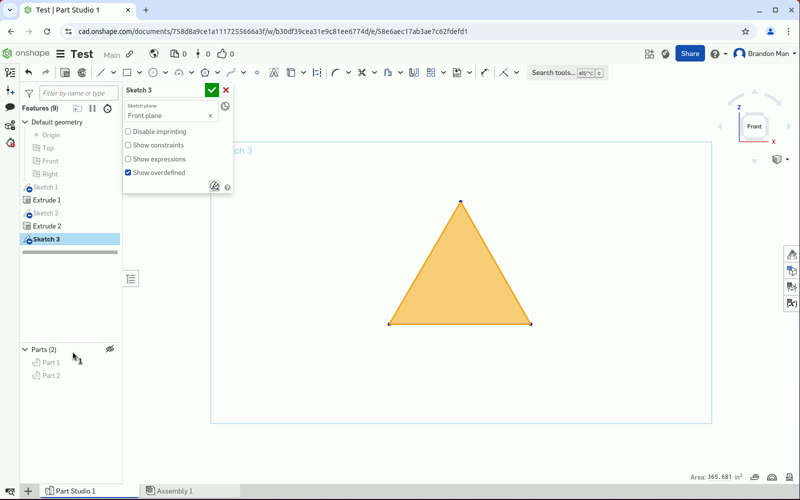
key(shift+y)
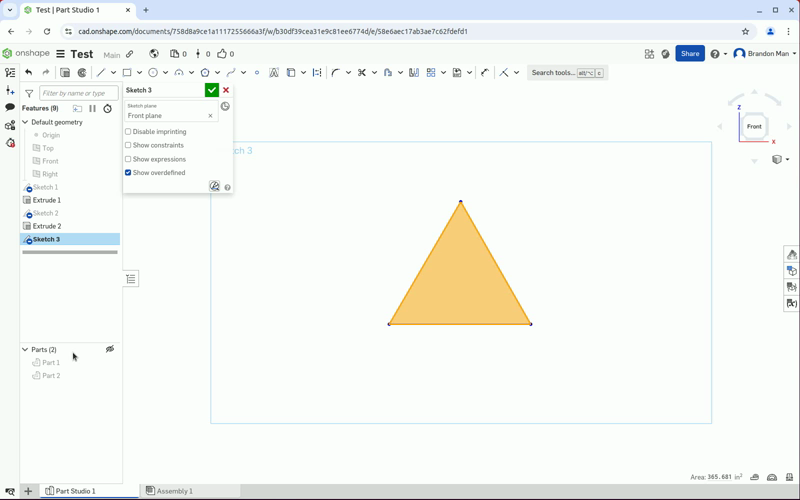
key(shift+e)
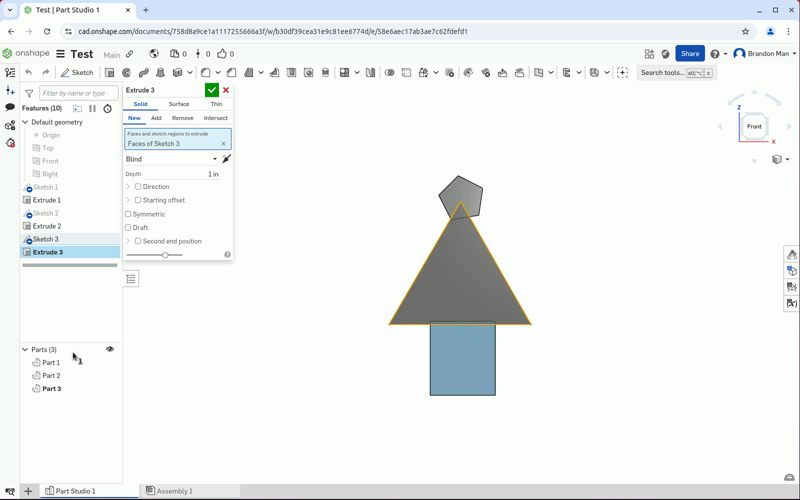
mouse_move(143, 106)
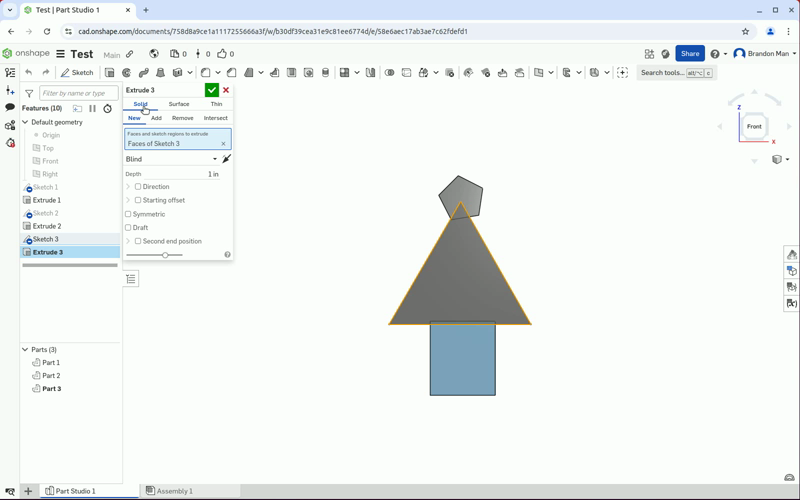
click(143, 106)
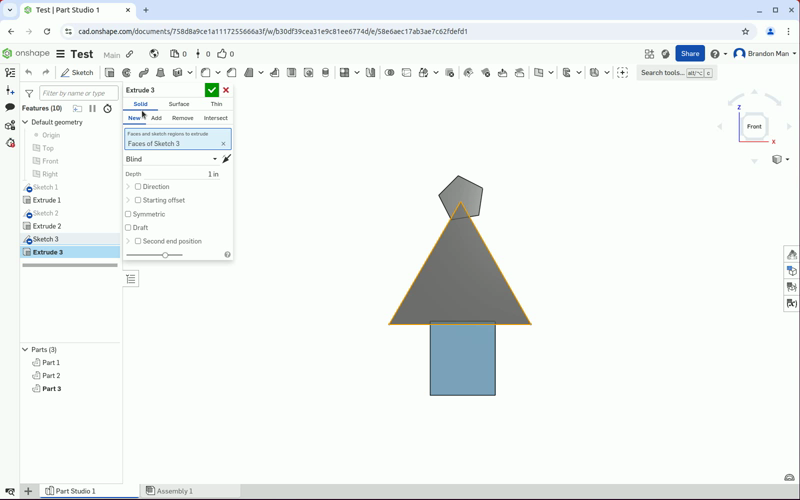
mouse_move(137, 120)
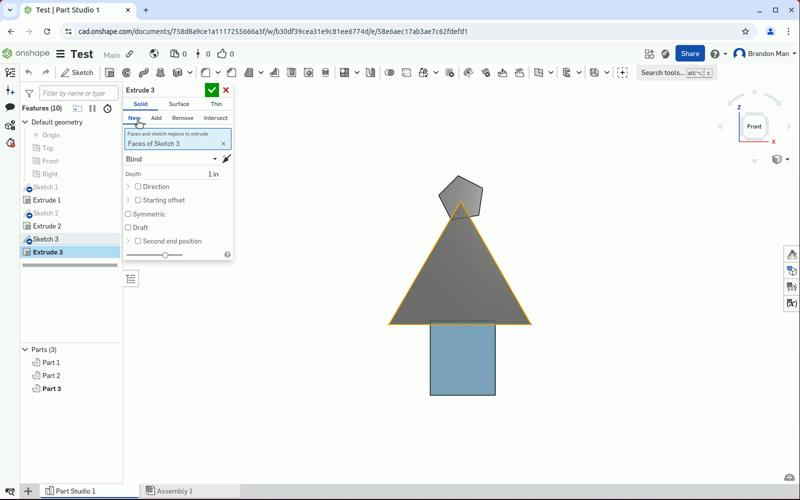
click(137, 120)
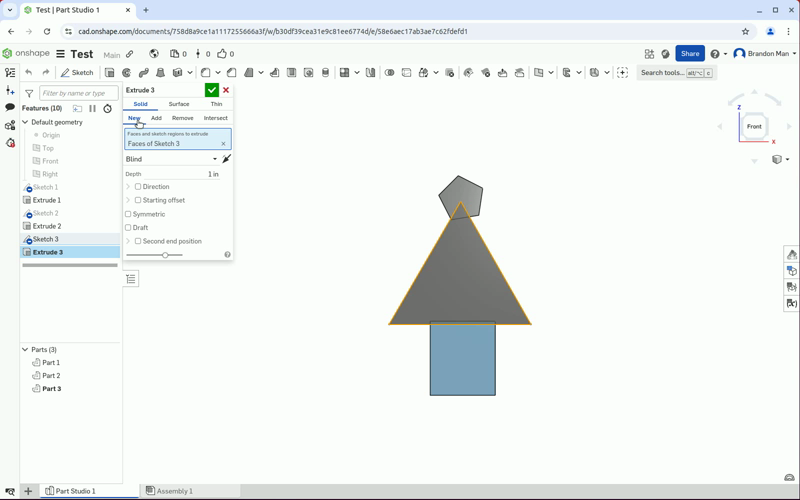
key(tab, 4)
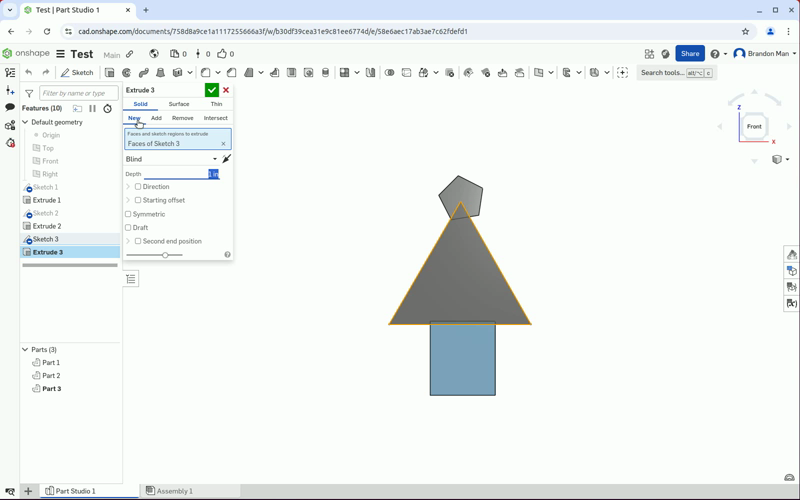
text(11.795)
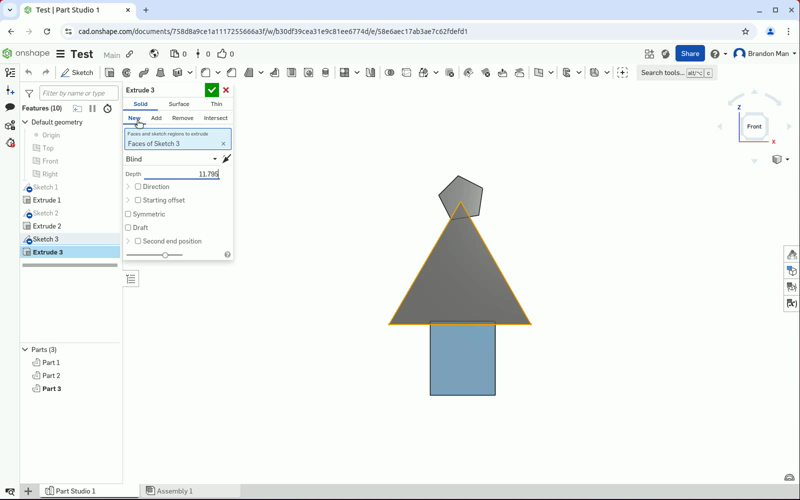
key(enter)
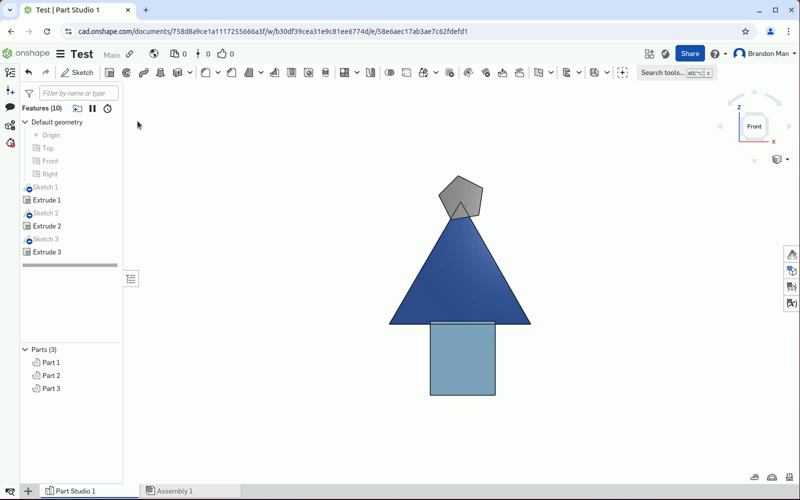
key(shift+h)
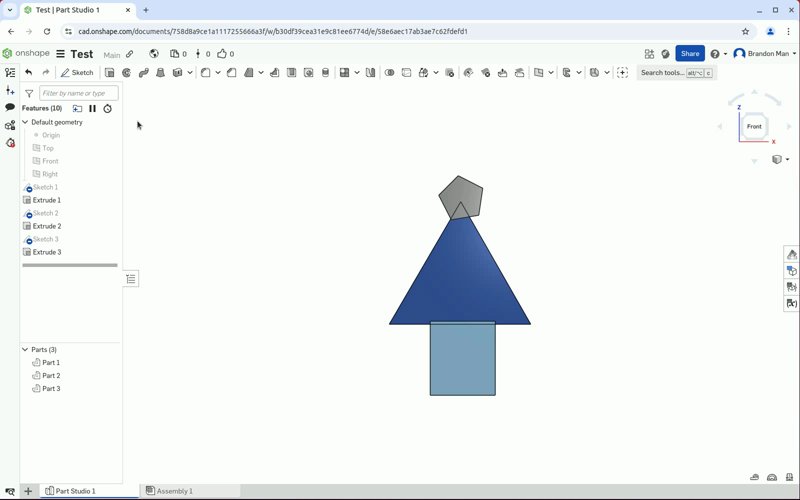
key(shift+h)
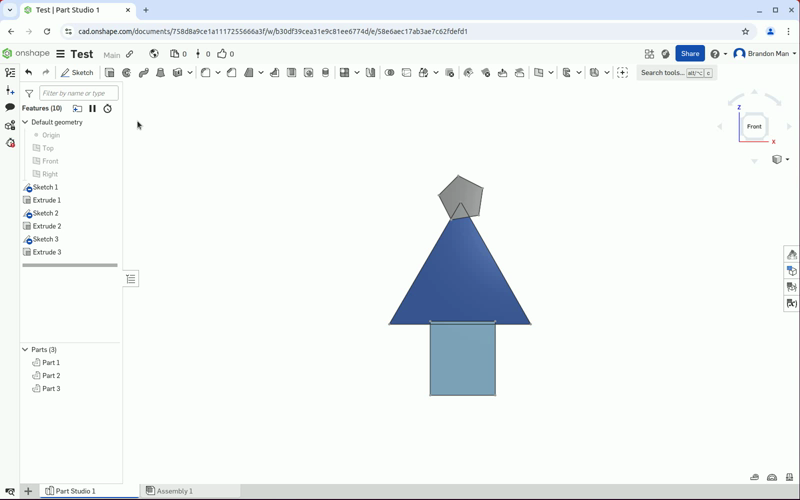
key(shift+7)
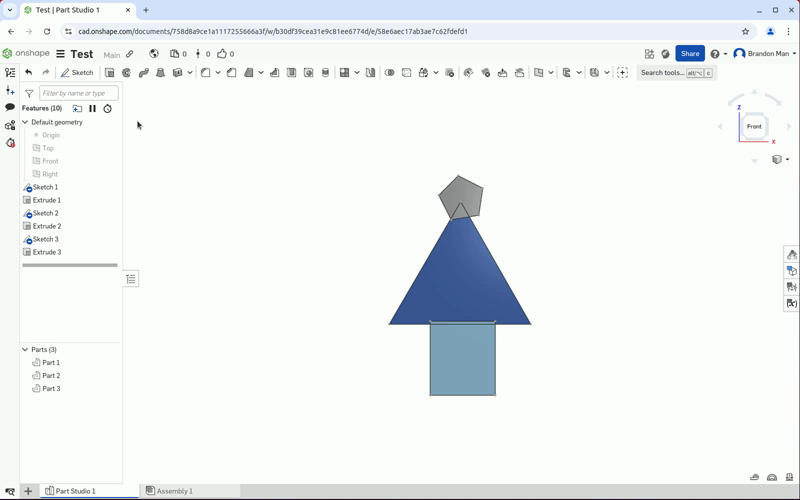
key(left, 2)
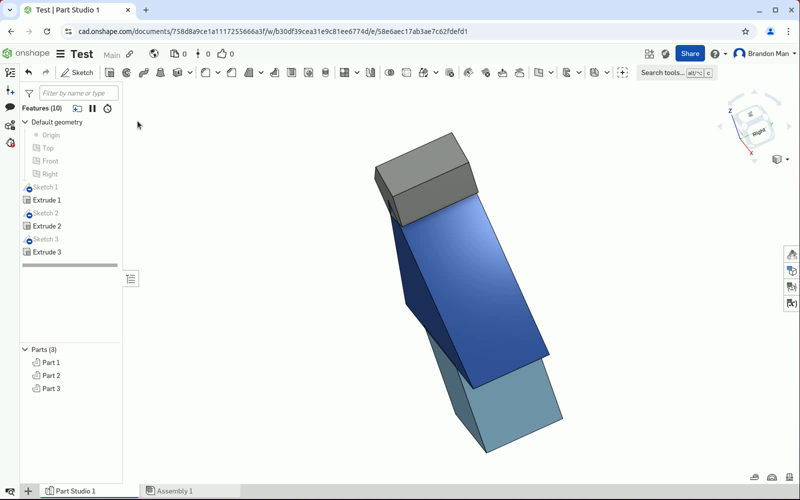
key(down, 2)
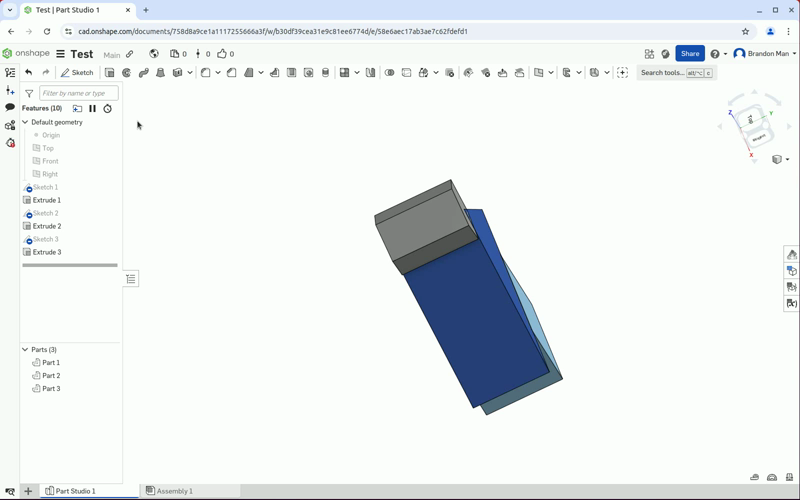
key(up, 2)
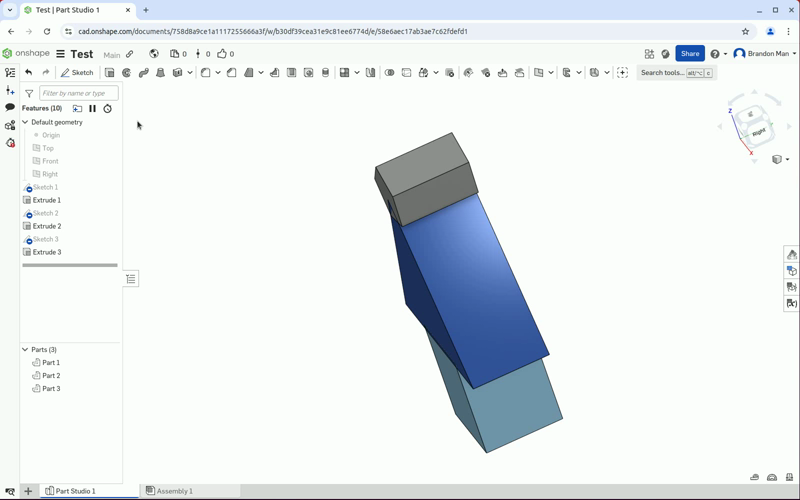
key(right, 2)
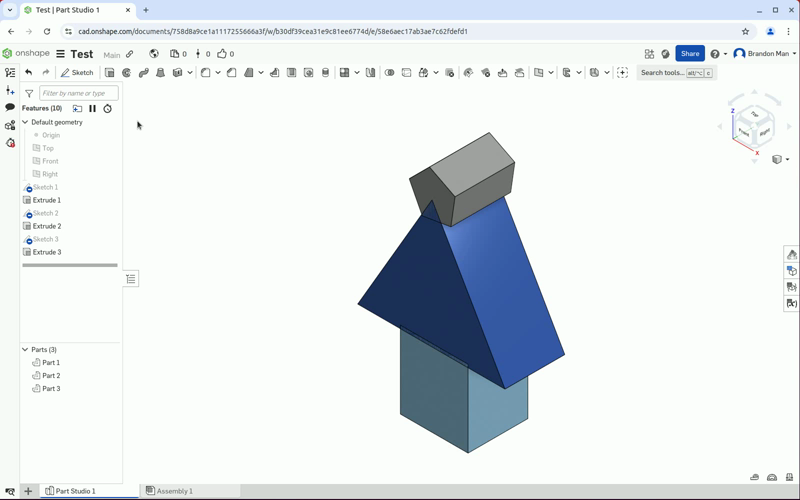
mouse_move(73, 189)
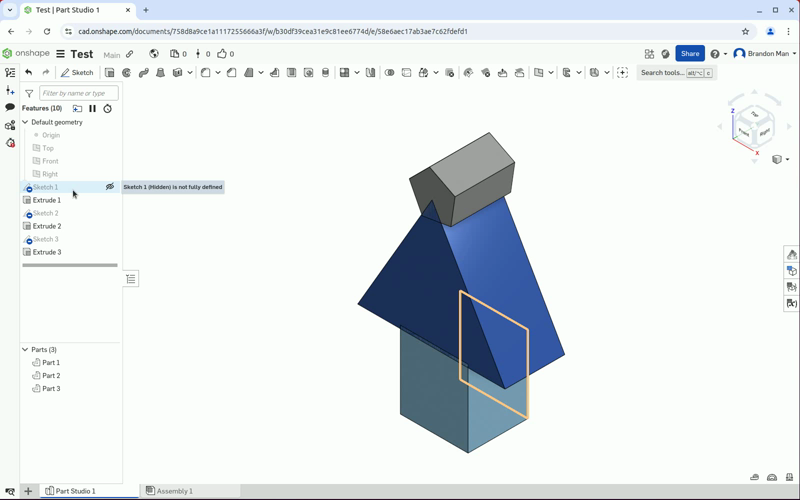
click(73, 189)